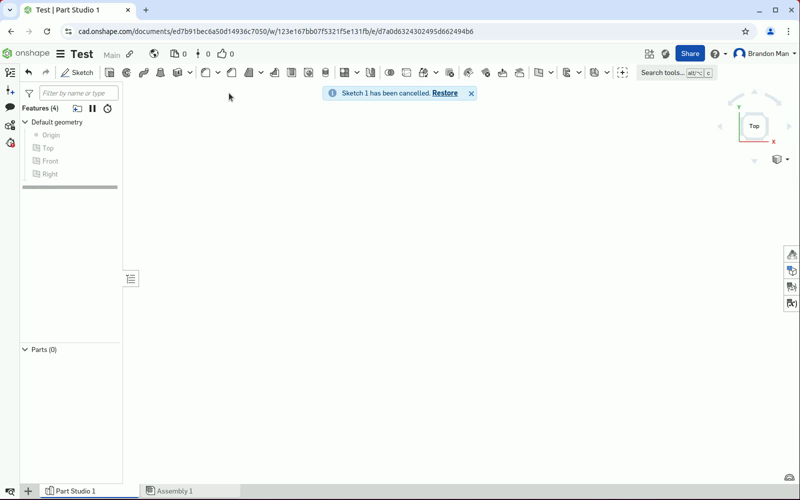
key(shift+h)
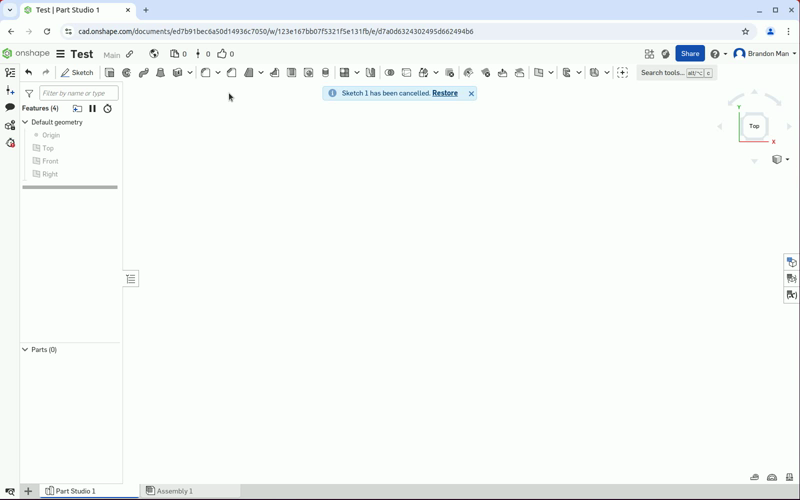
mouse_move(73, 352)
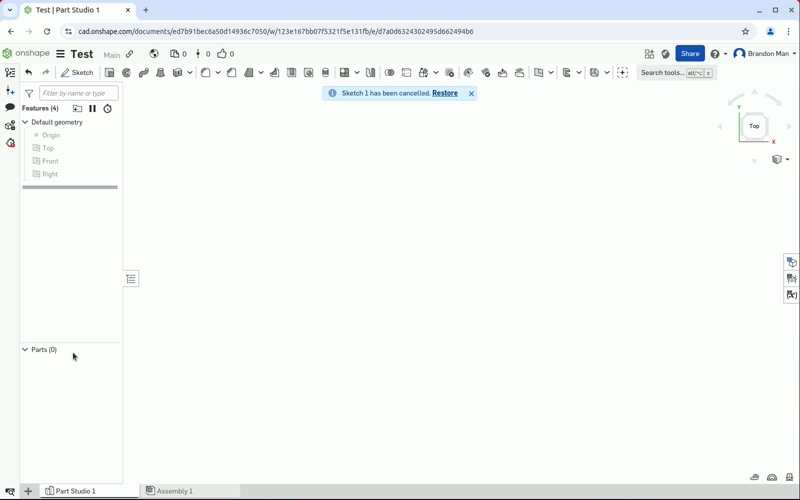
key(y)
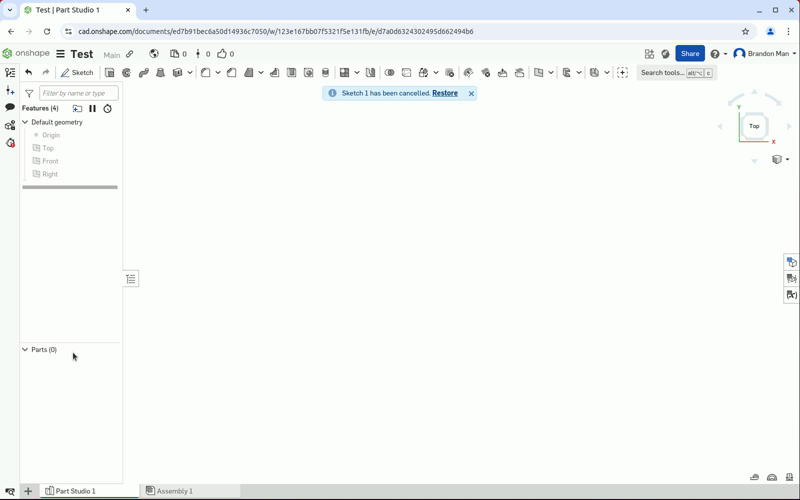
key(shift+p)
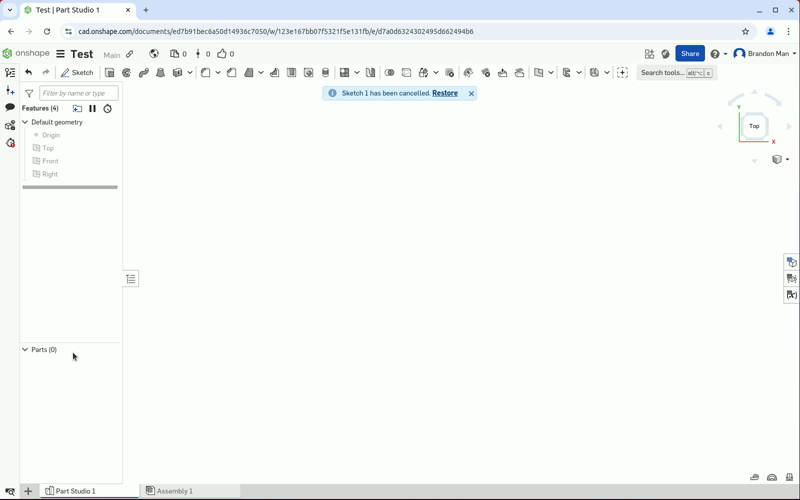
key(space)
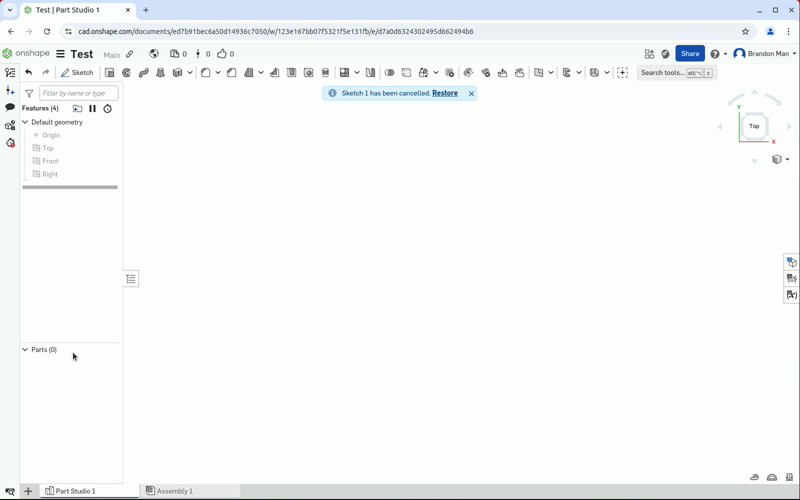
key_down(shift)
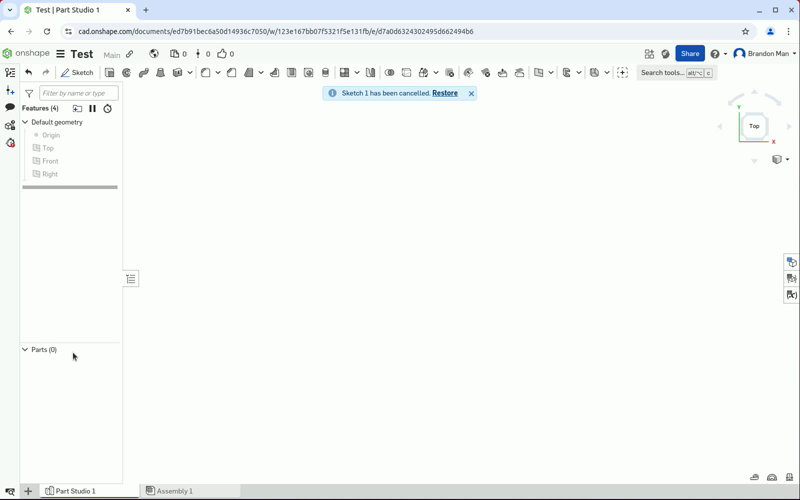
key(up)
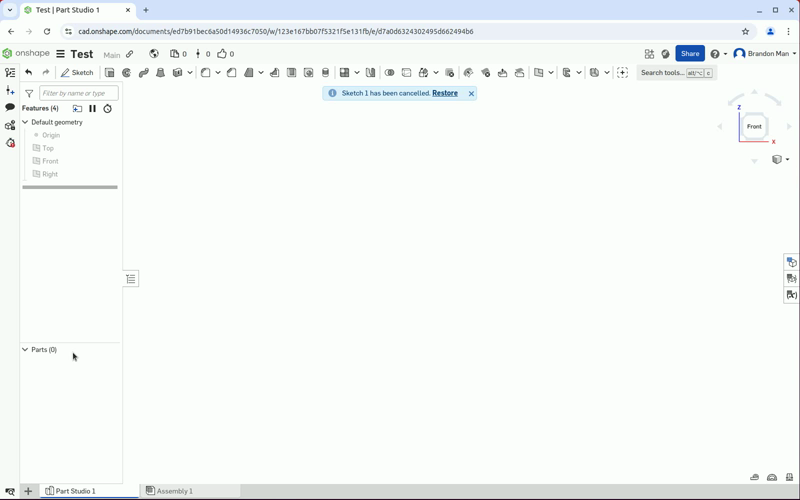
key_up(shift)
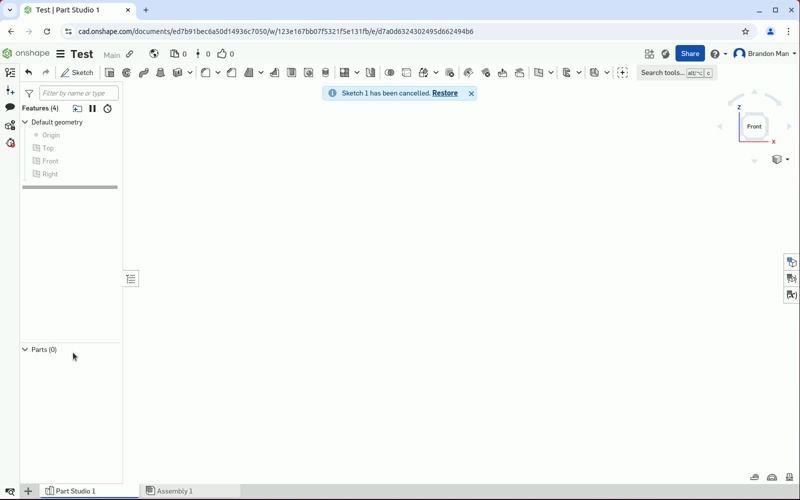
mouse_move(73, 352)
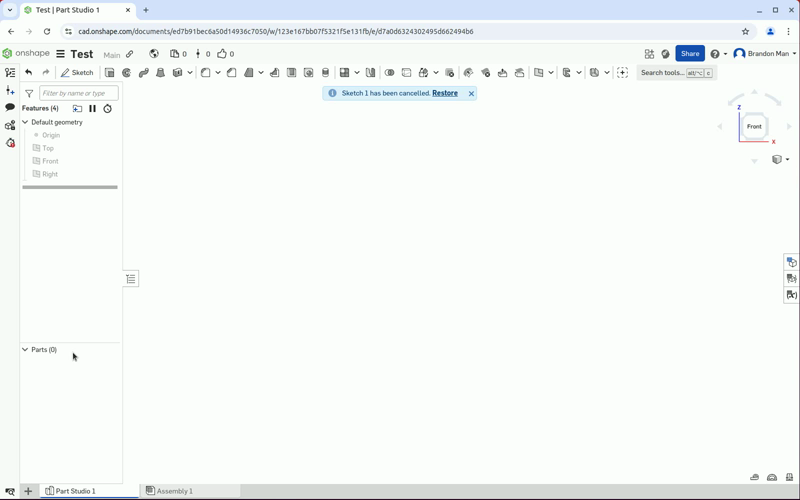
key(shift+y)
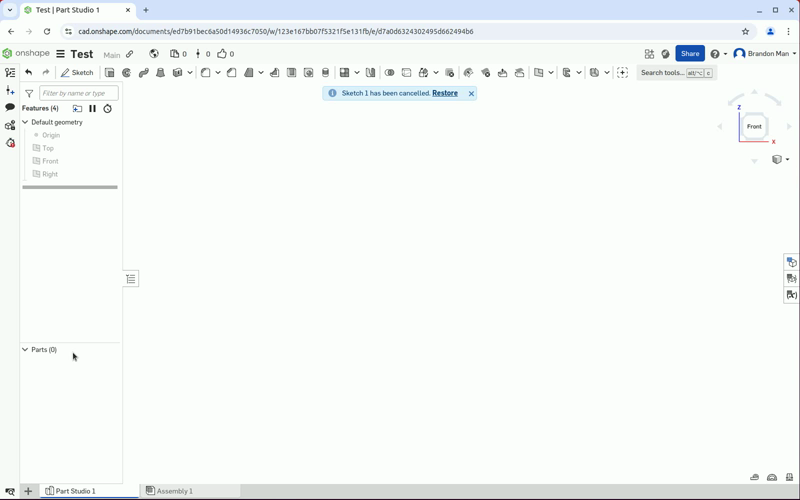
key(shift+s)
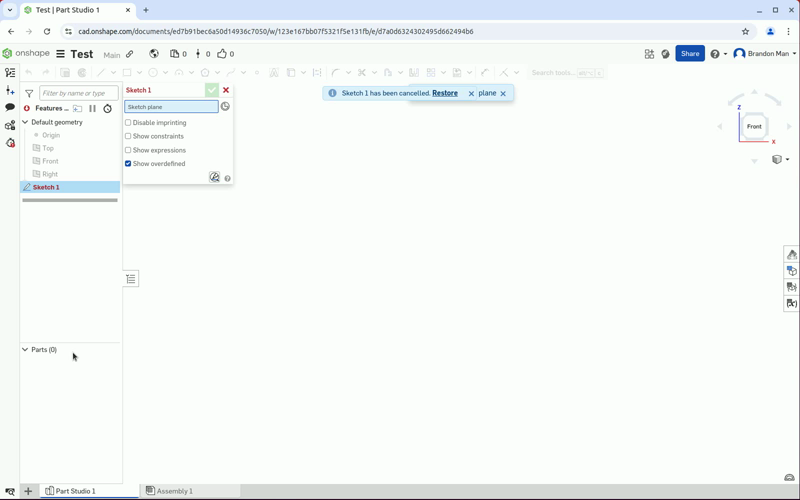
mouse_move(73, 163)
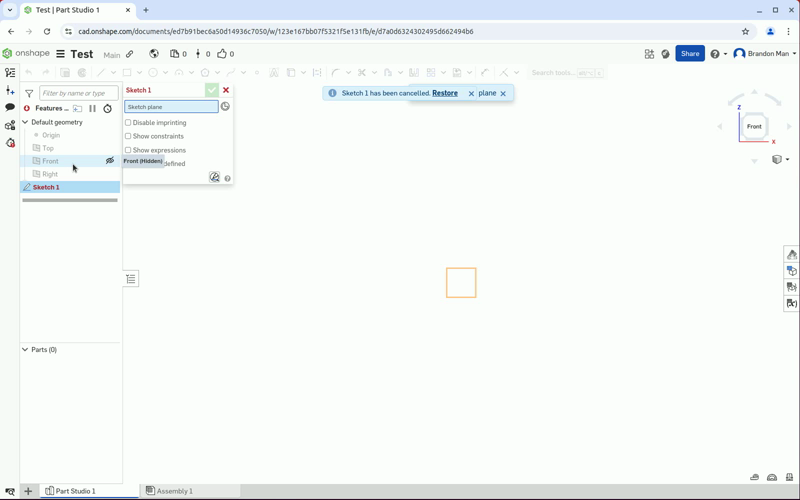
click(73, 163)
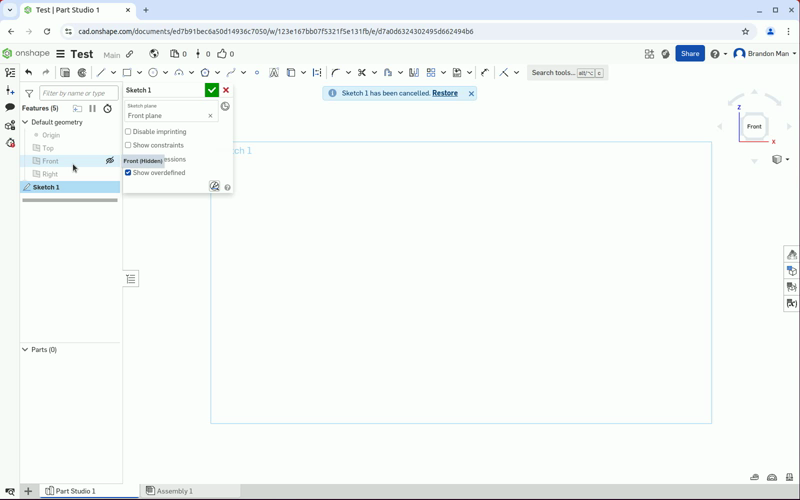
mouse_move(73, 352)
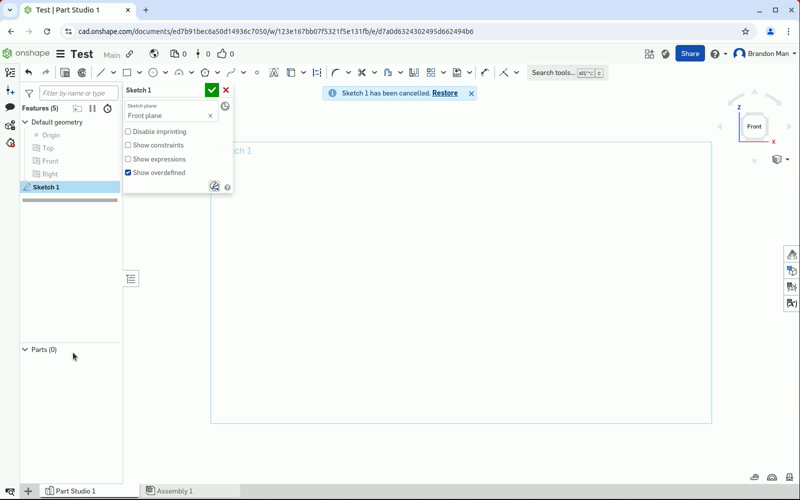
key(y)
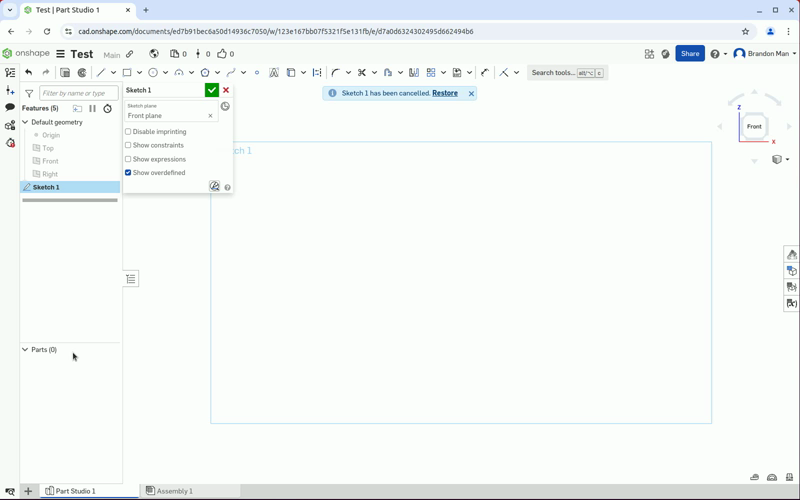
key(c)
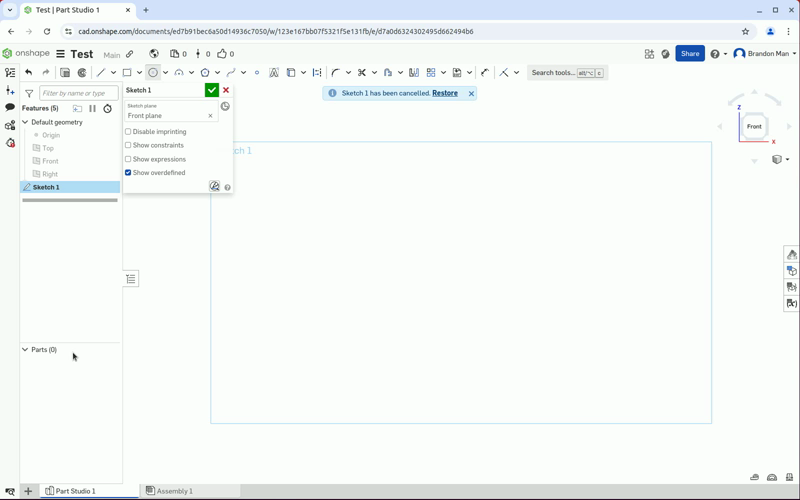
key_down(shift)
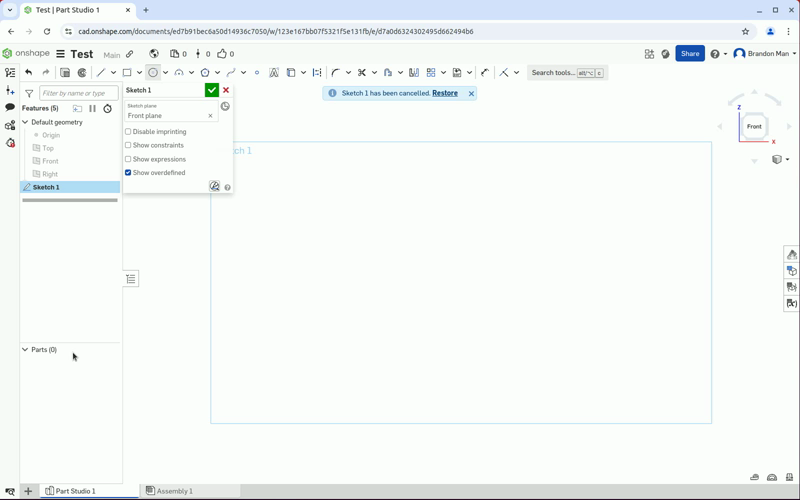
mouse_move(461, 282)
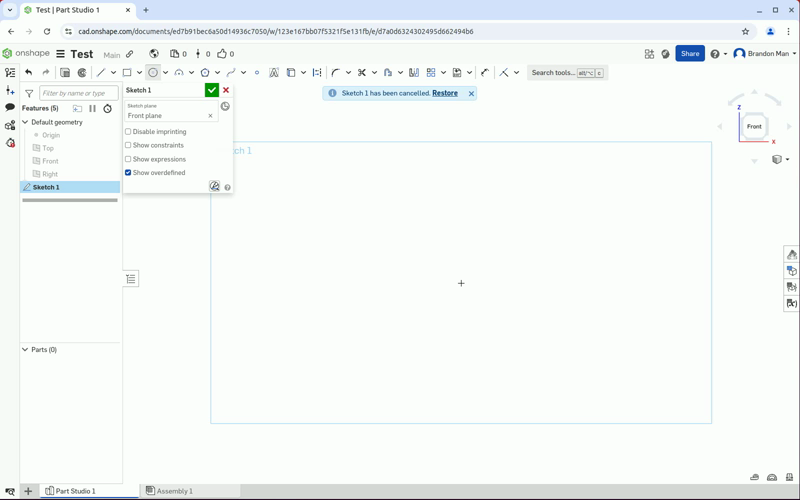
click(461, 282)
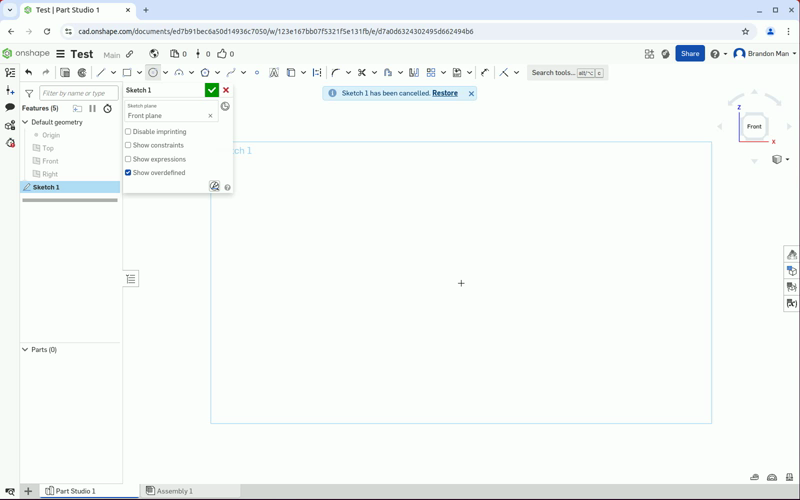
key_up(shift)
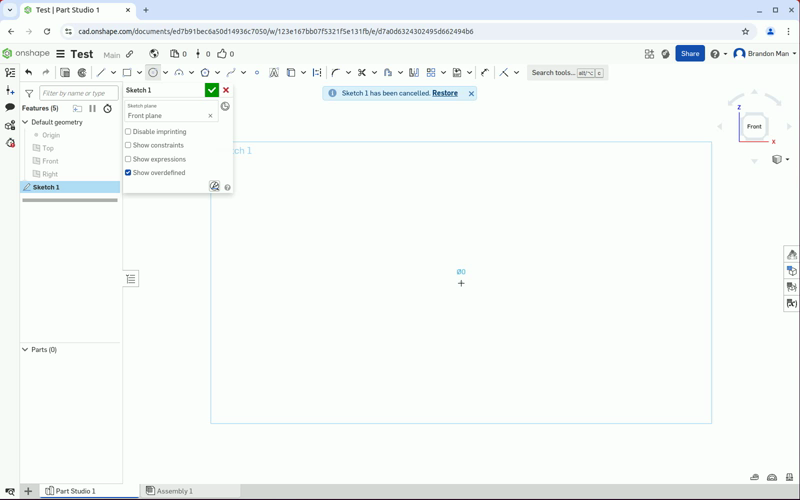
mouse_move(471, 282)
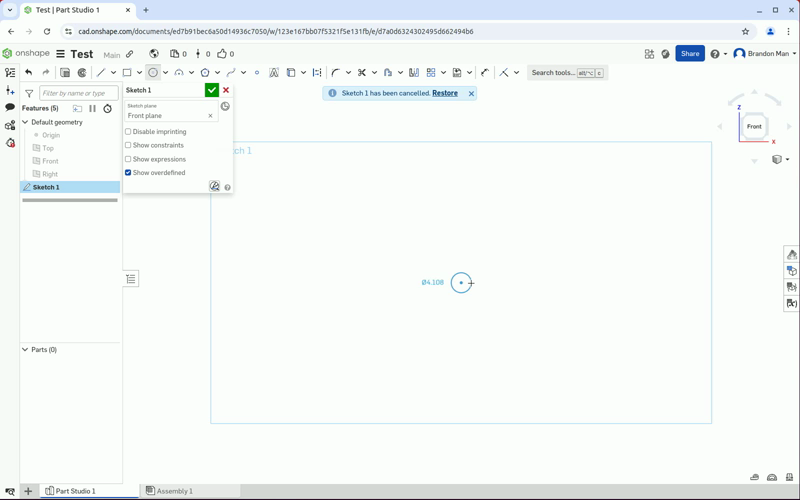
click(471, 282)
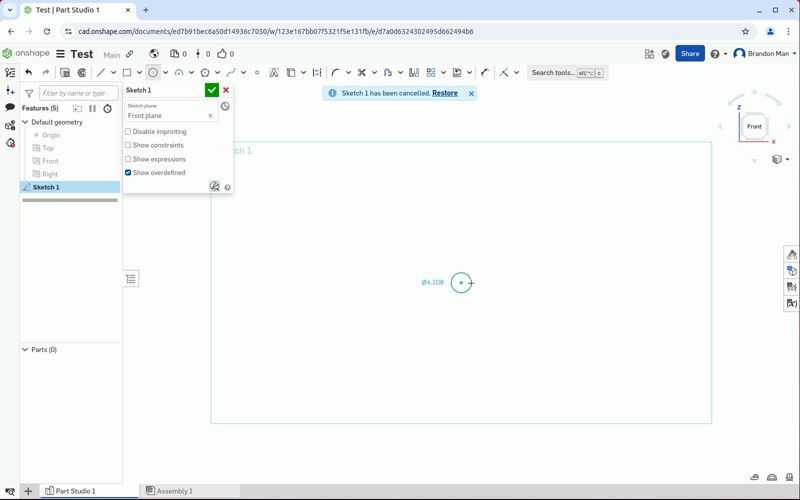
key(esc)
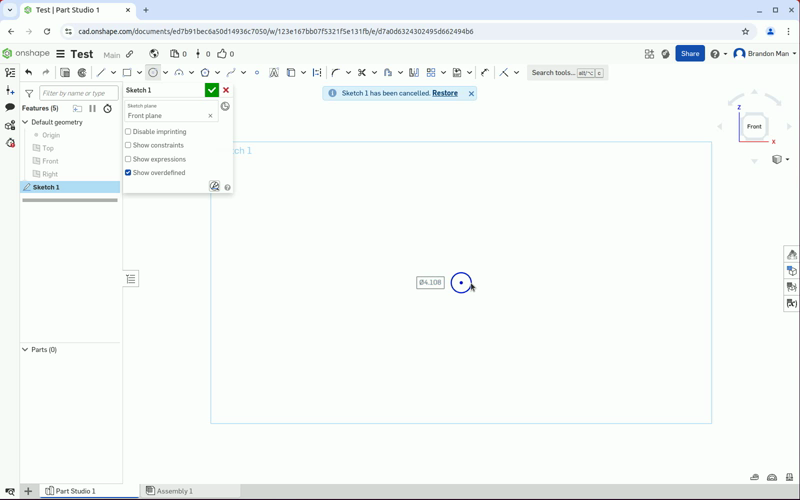
key(c)
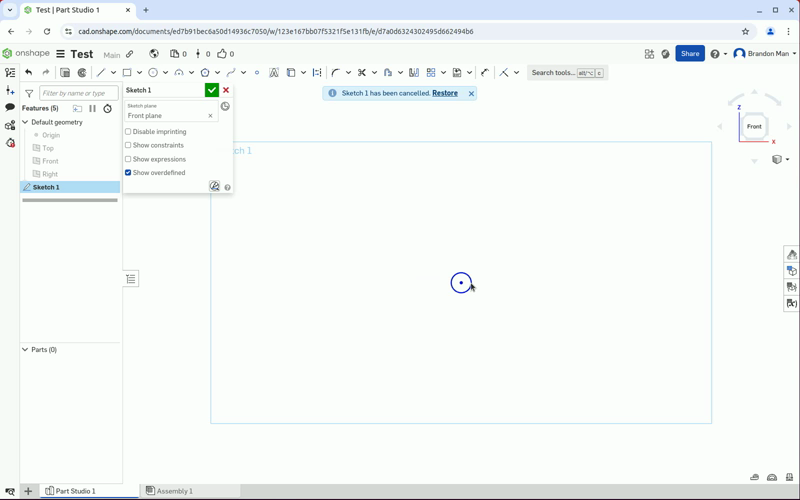
key_down(shift)
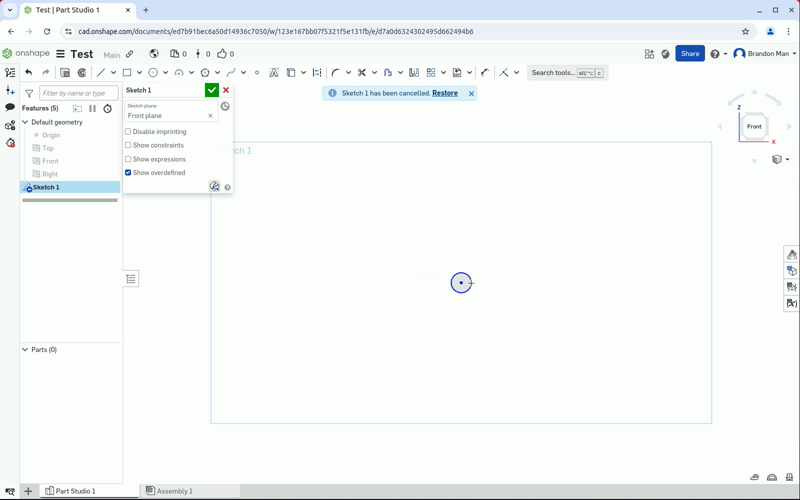
mouse_move(461, 282)
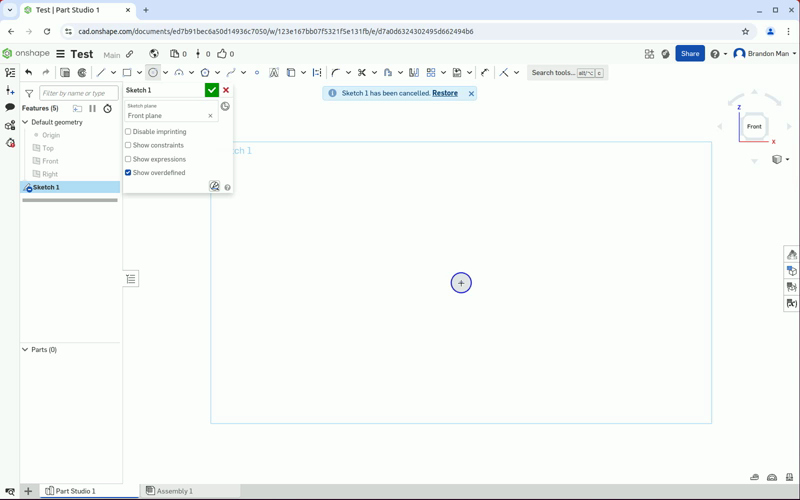
click(461, 282)
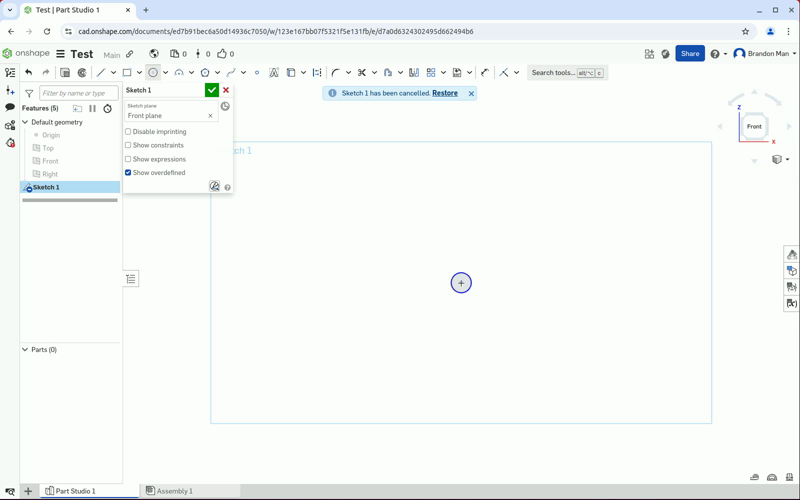
key_up(shift)
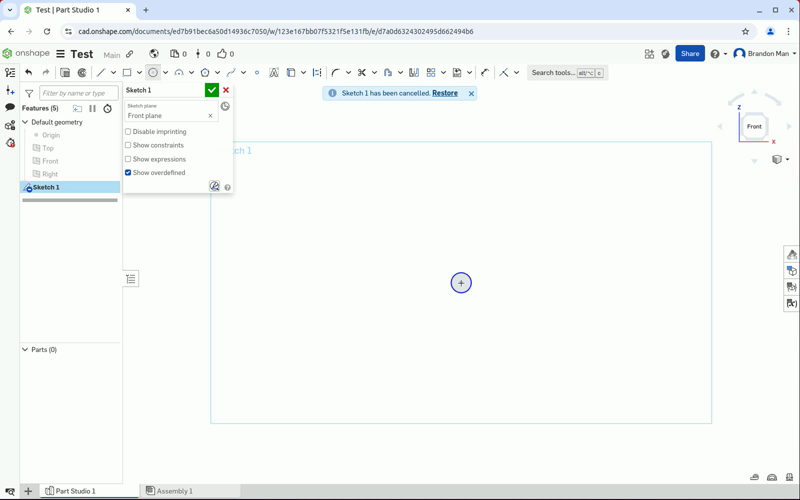
mouse_move(469, 282)
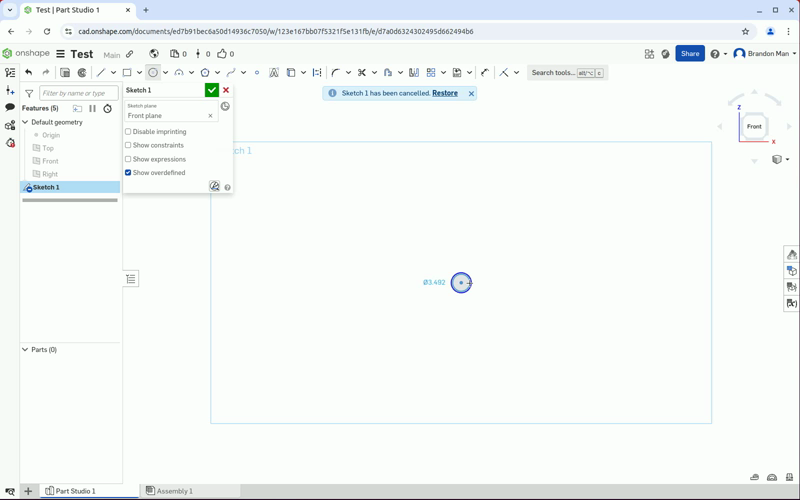
scroll(6)
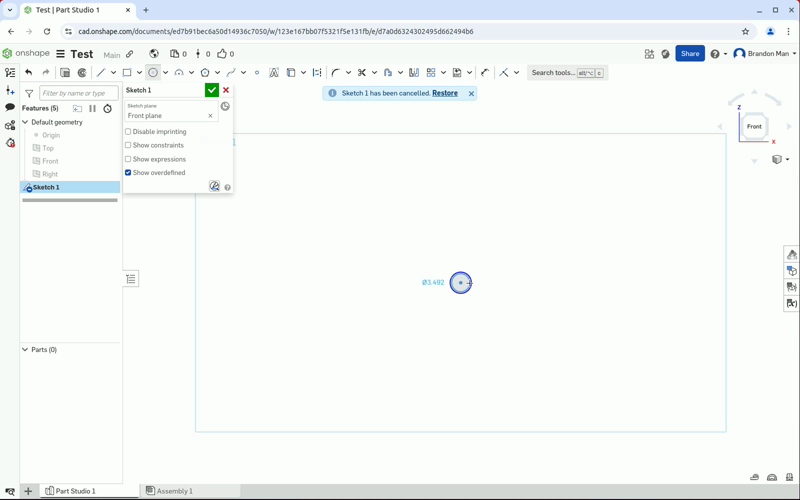
scroll(6)
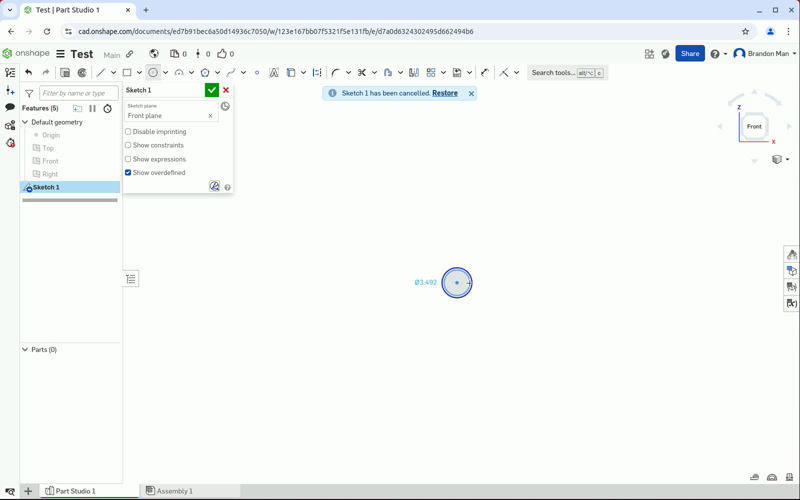
scroll(6)
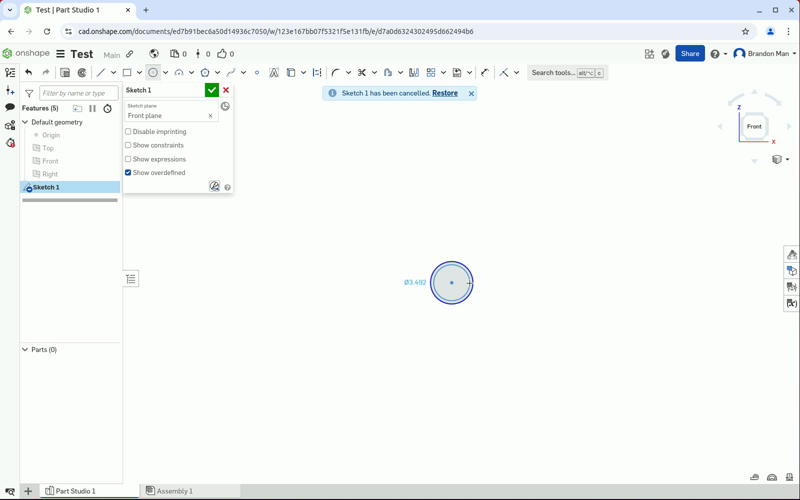
scroll(6)
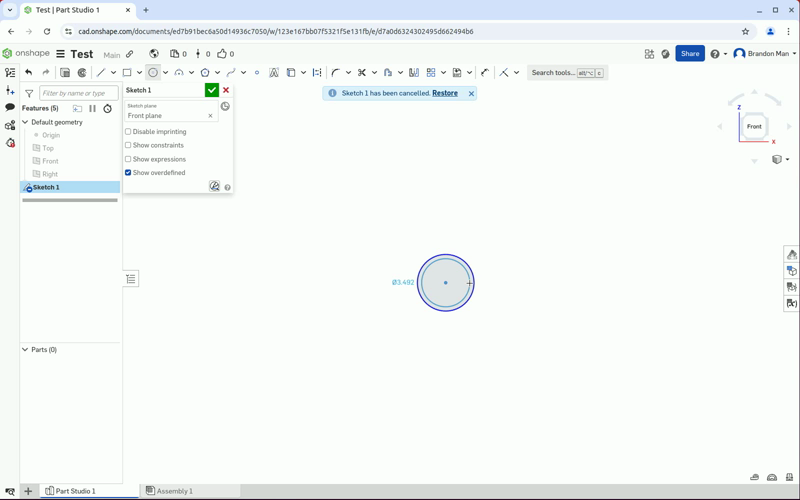
scroll(6)
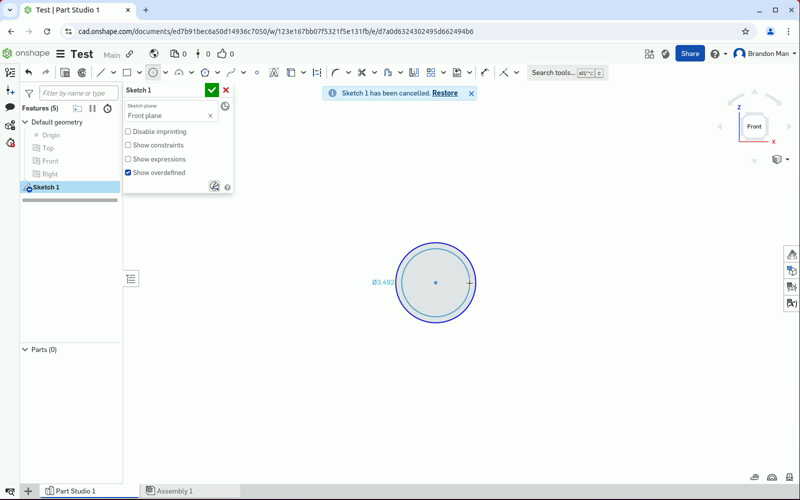
scroll(6)
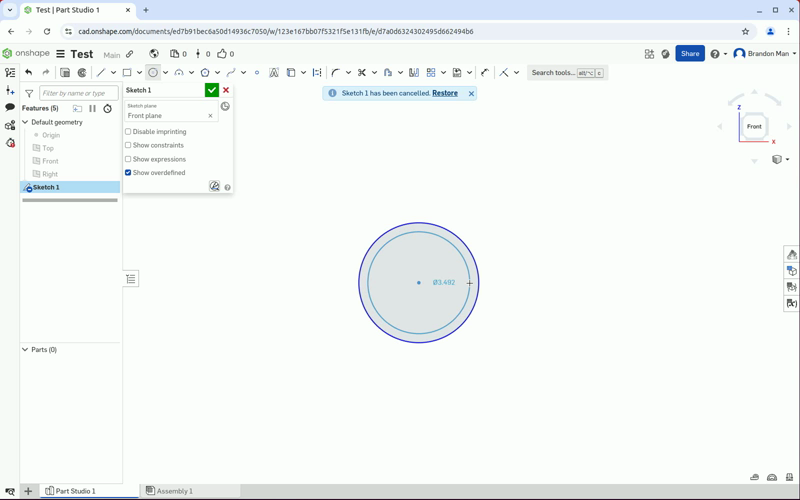
scroll(6)
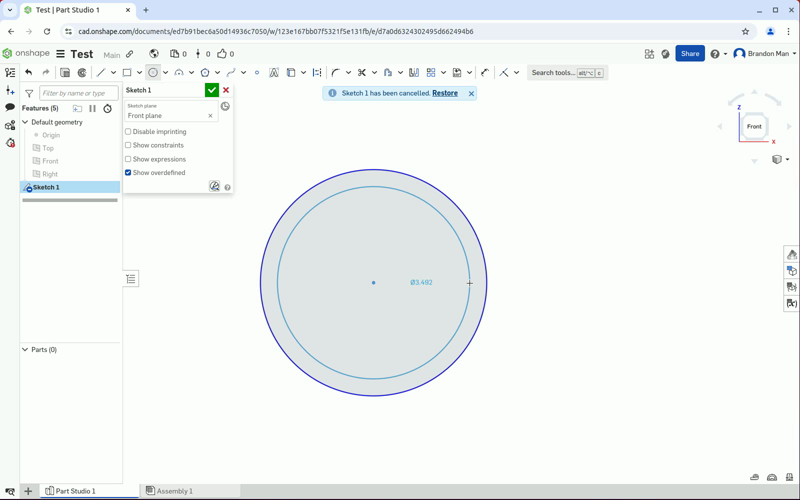
click(469, 282)
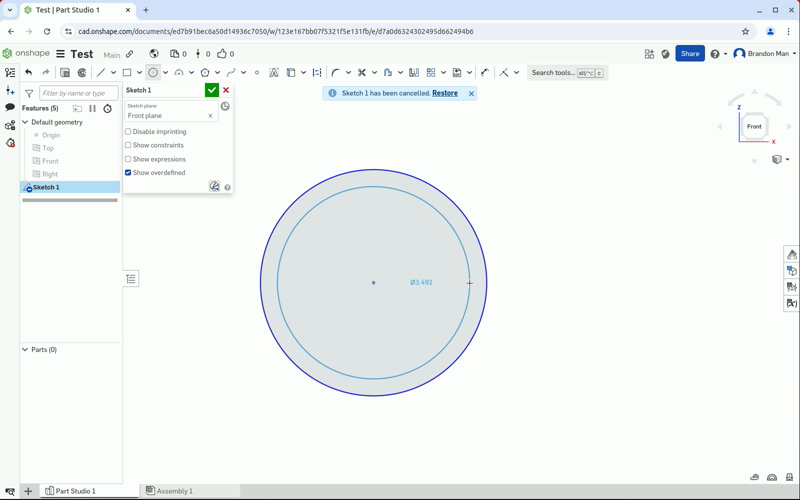
scroll(-6)
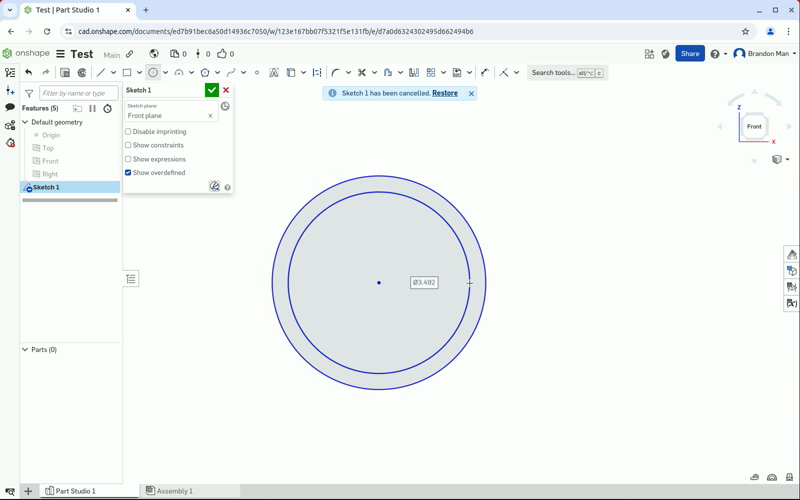
scroll(-6)
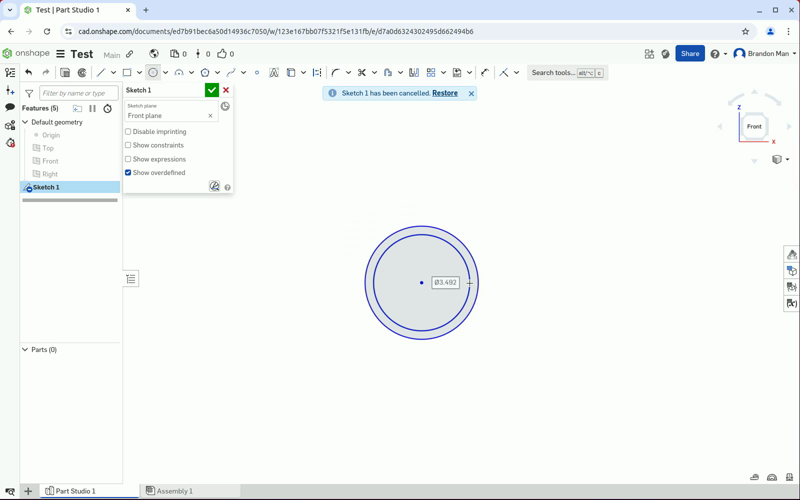
scroll(-6)
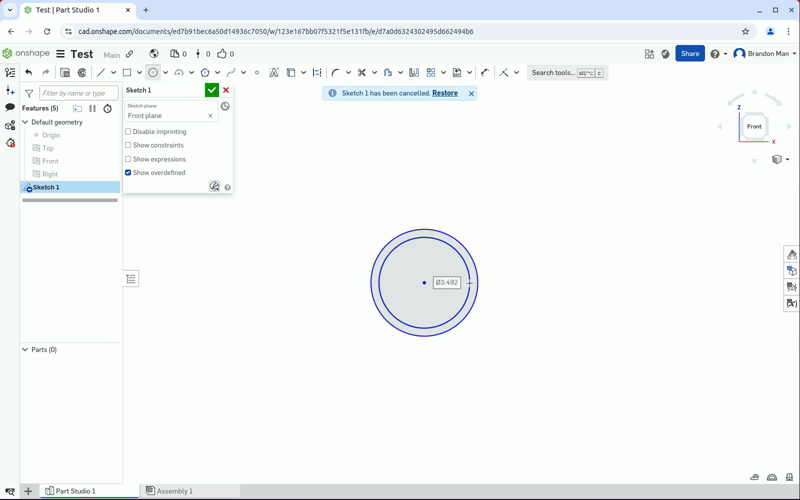
scroll(-6)
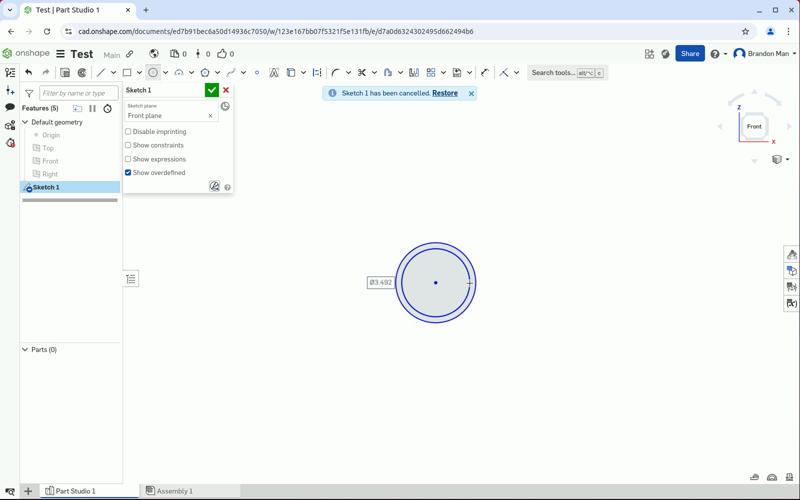
scroll(-6)
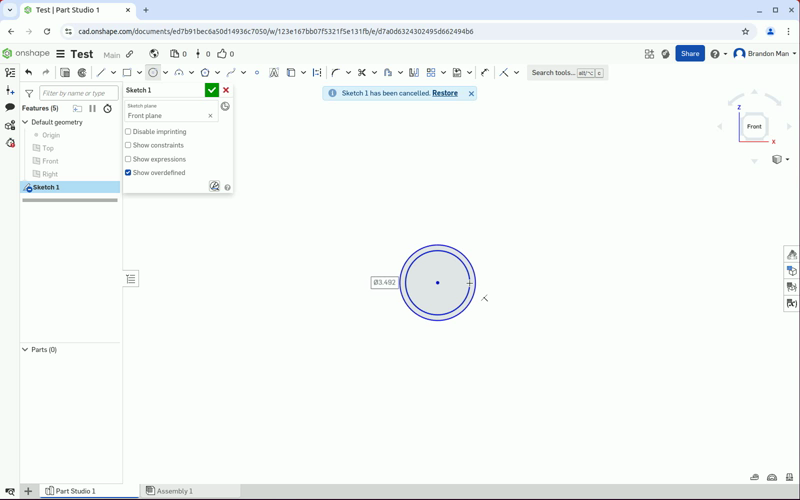
scroll(-6)
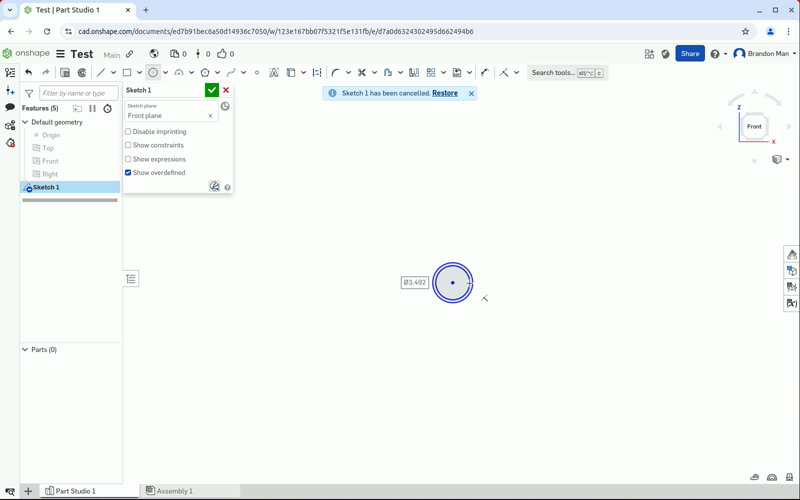
scroll(-6)
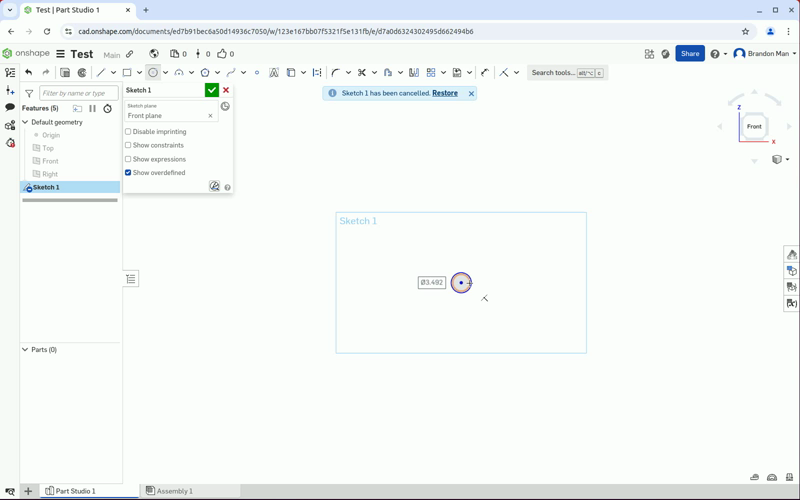
key(esc)
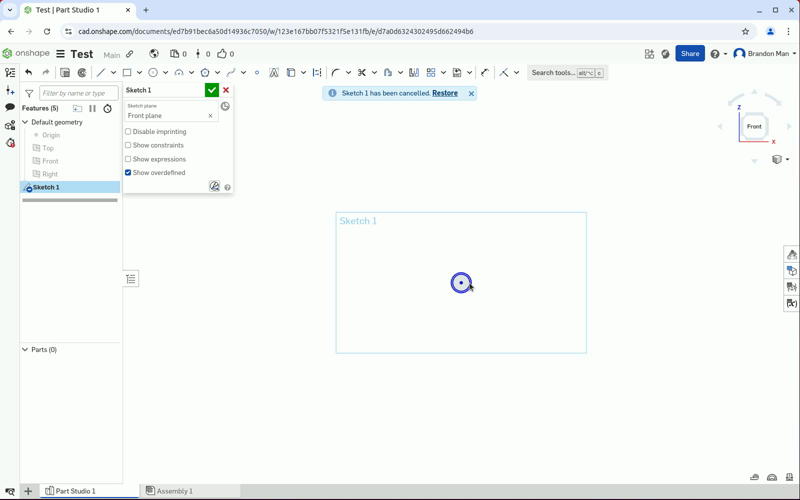
mouse_move(455, 290)
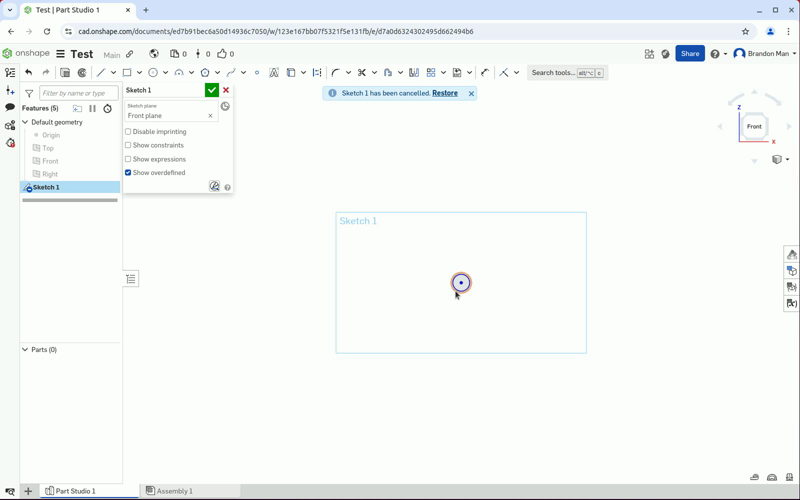
scroll(6)
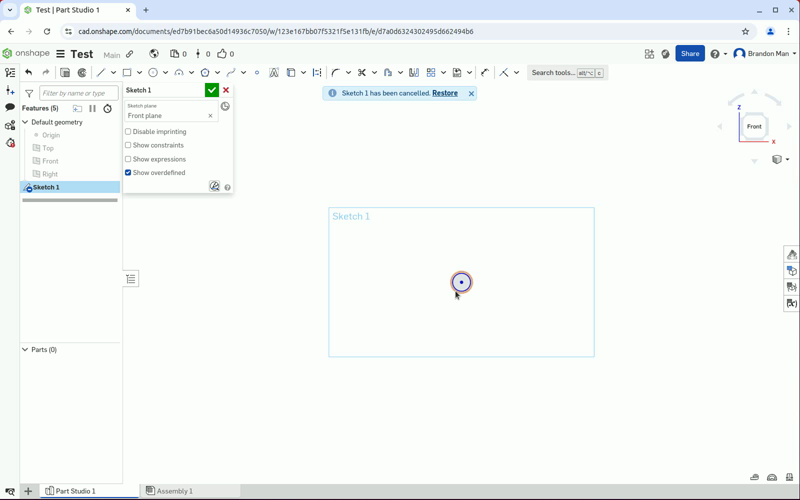
scroll(6)
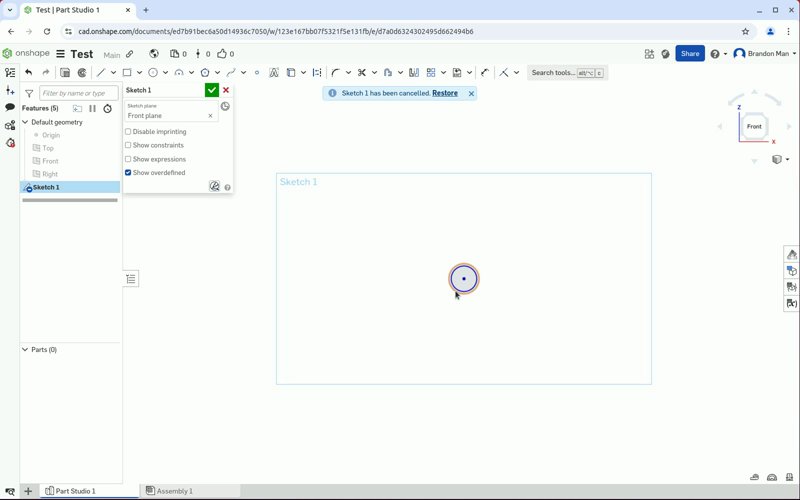
scroll(6)
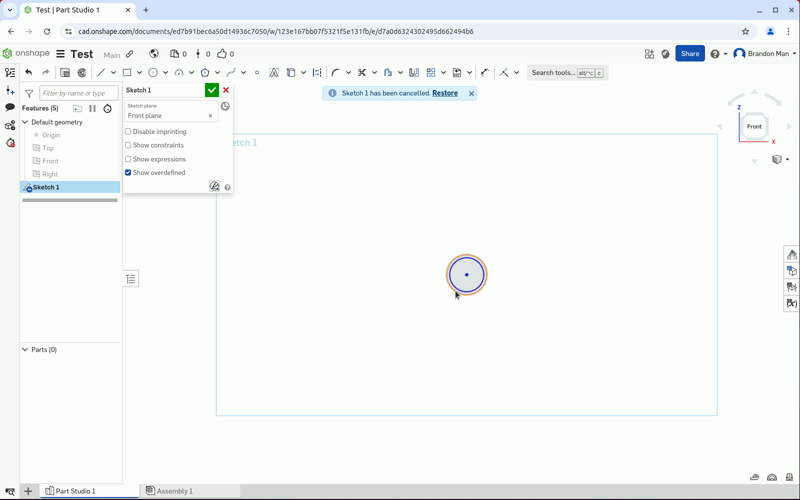
scroll(6)
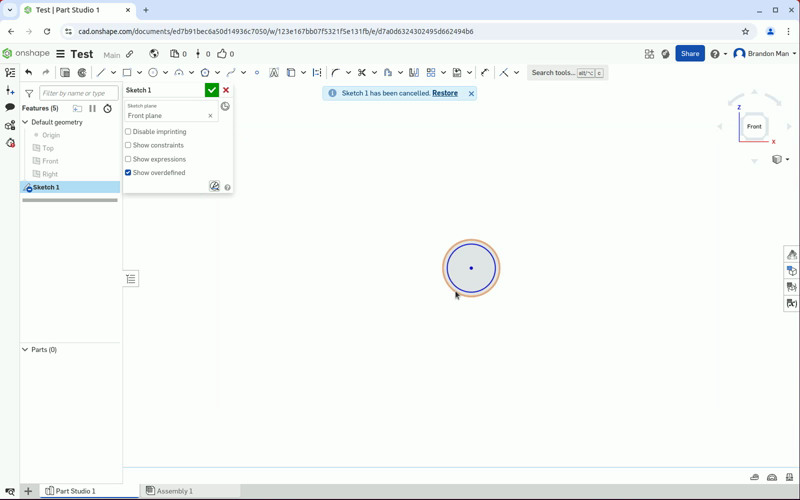
scroll(6)
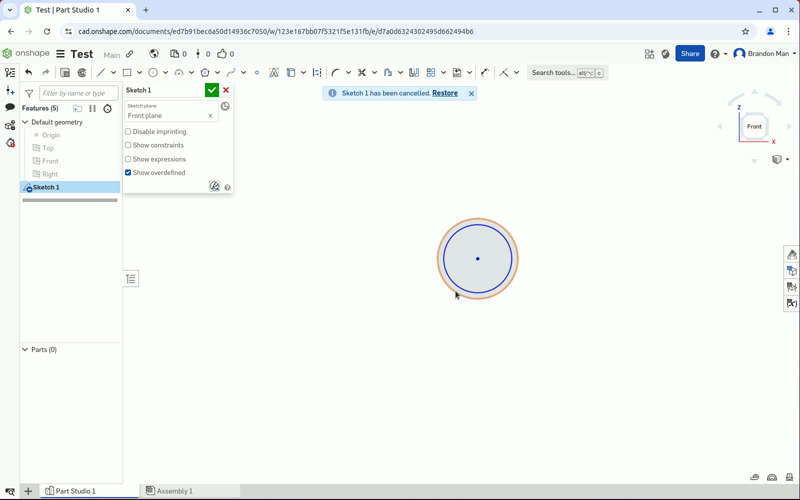
scroll(6)
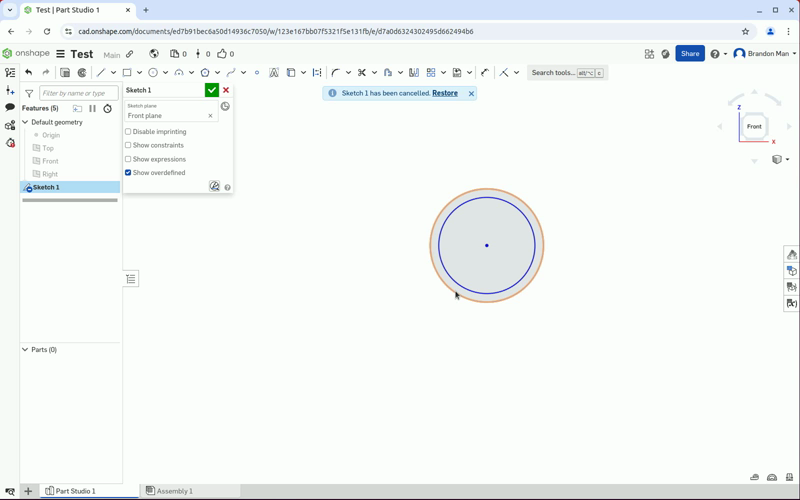
scroll(6)
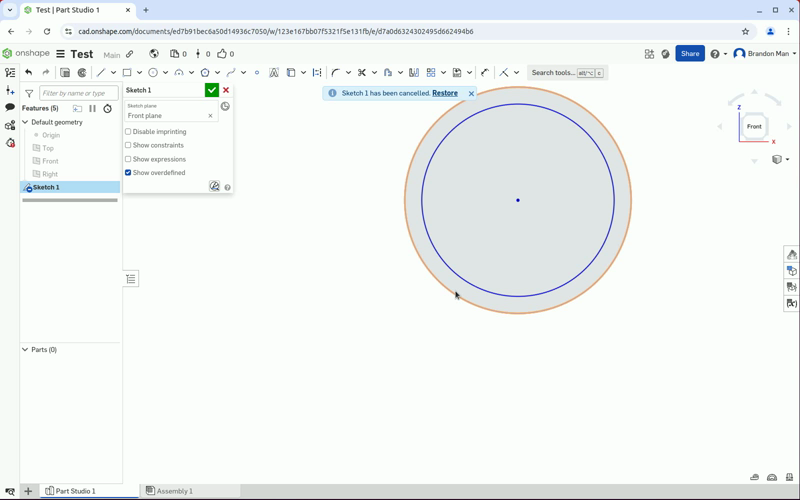
click(455, 290)
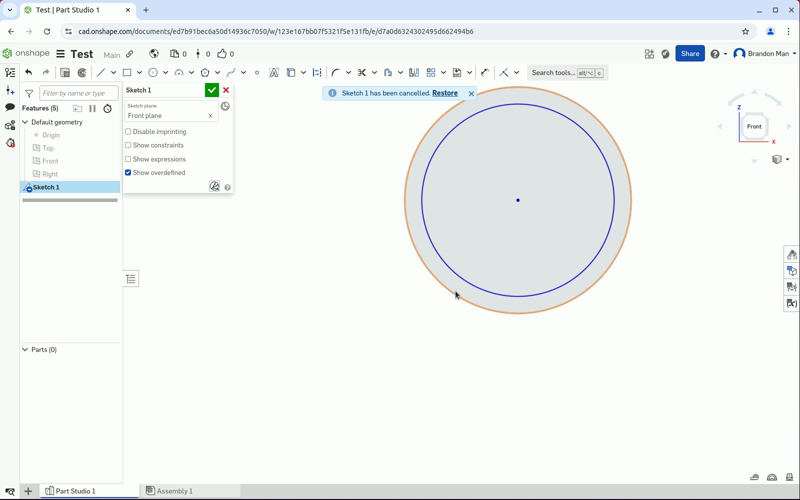
scroll(-6)
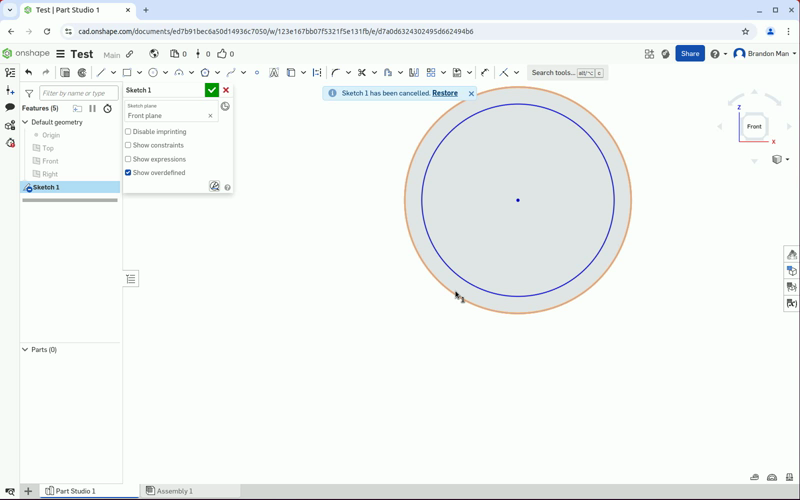
scroll(-6)
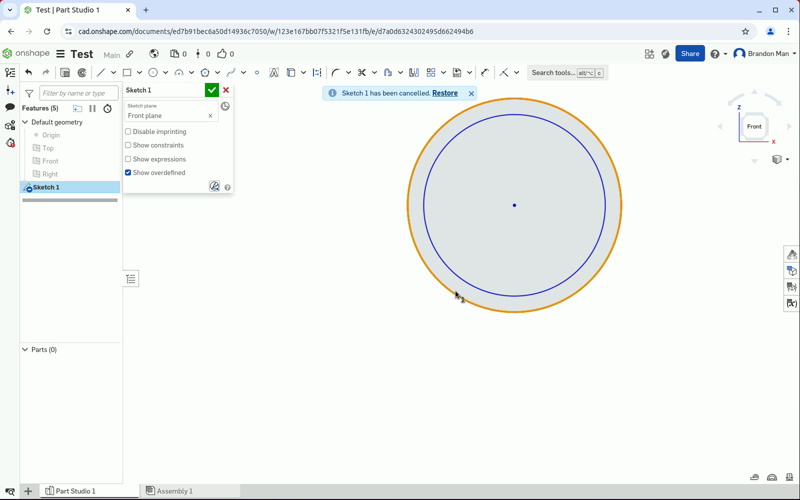
scroll(-6)
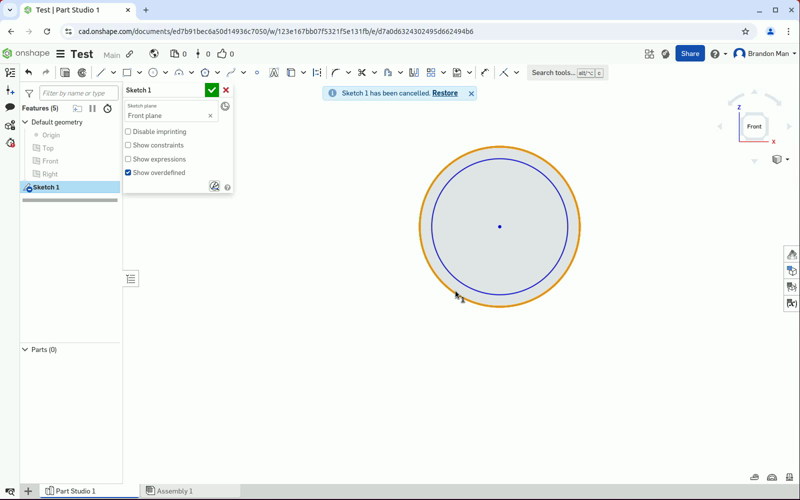
scroll(-6)
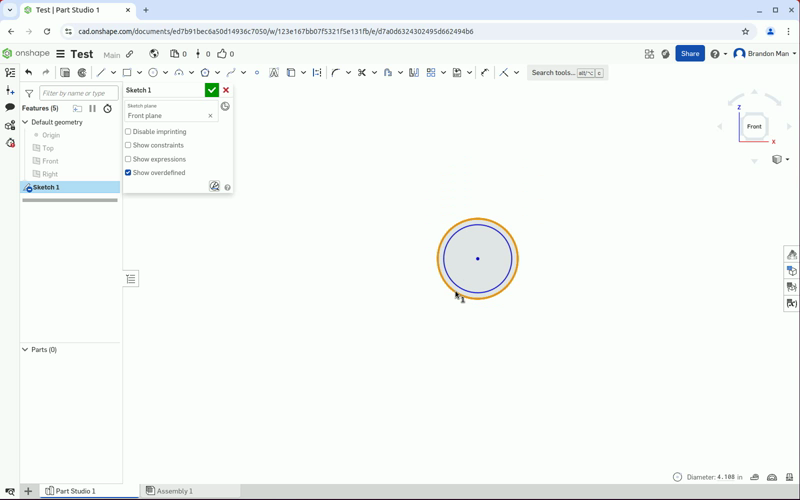
scroll(-6)
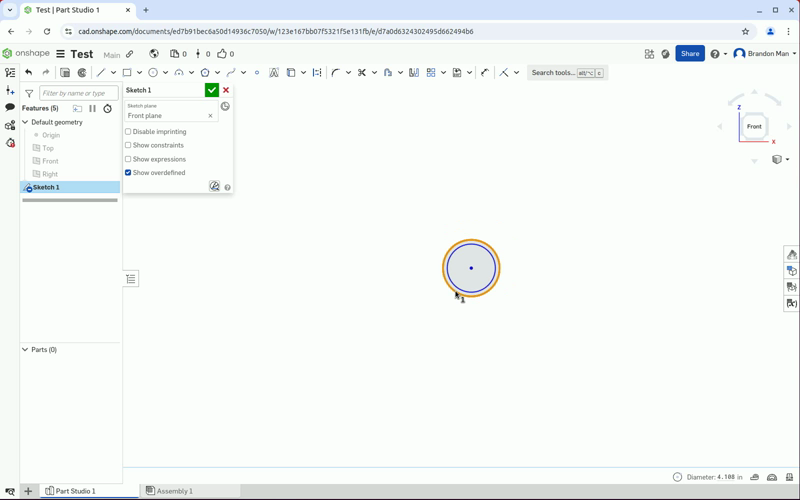
scroll(-6)
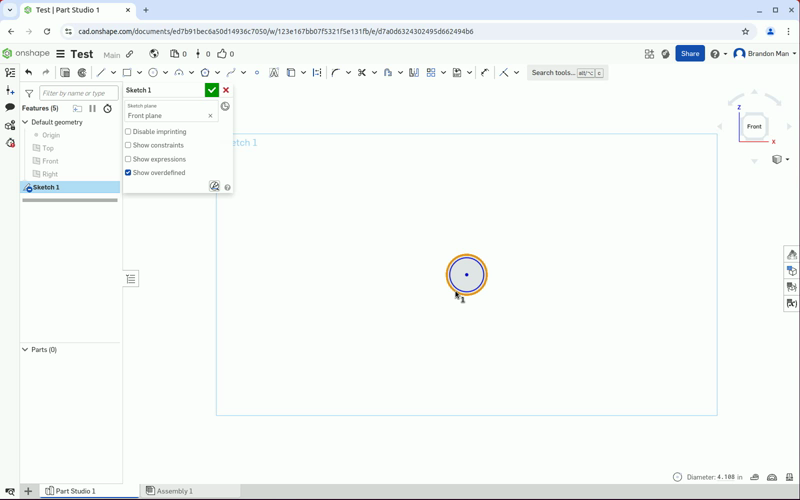
scroll(-6)
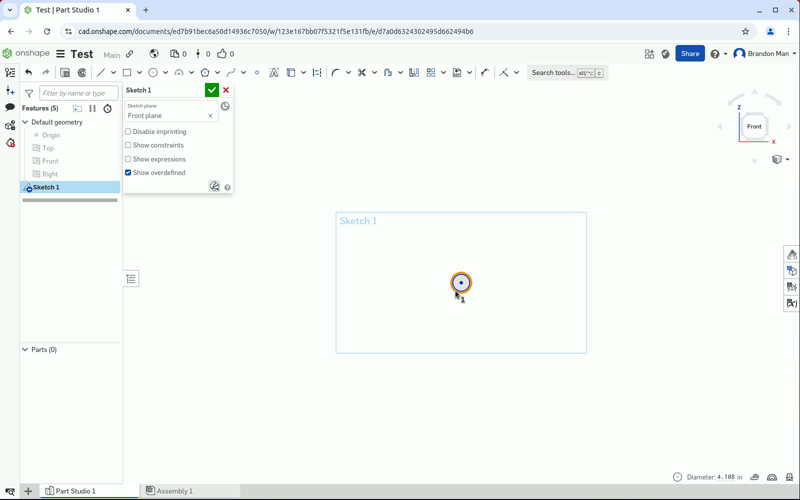
mouse_move(73, 352)
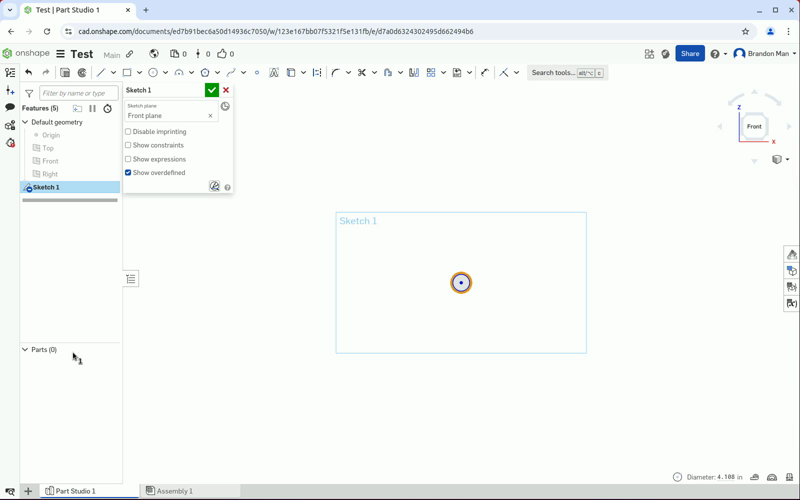
key(shift+y)
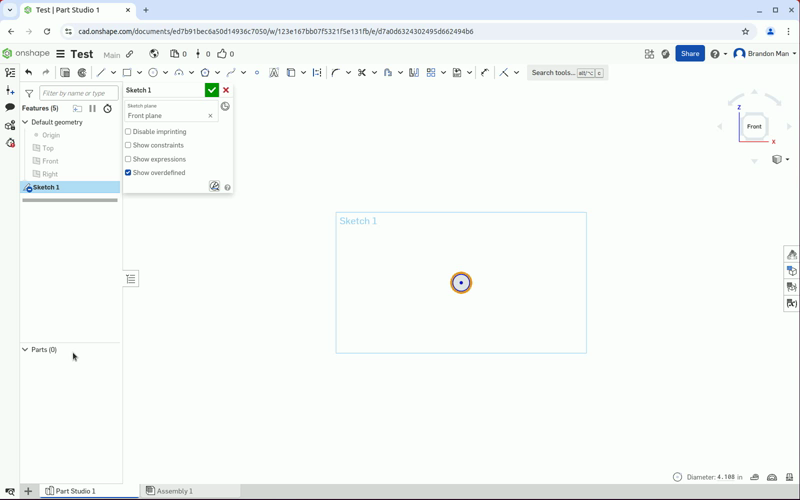
key(shift+e)
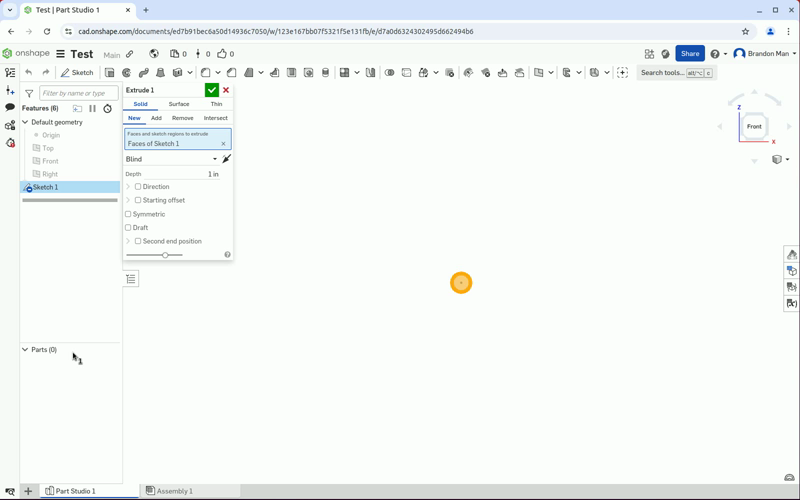
mouse_move(143, 106)
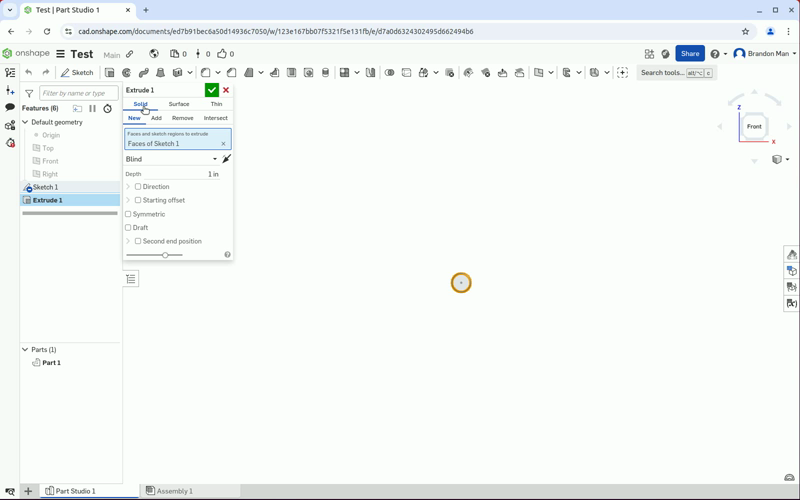
click(143, 106)
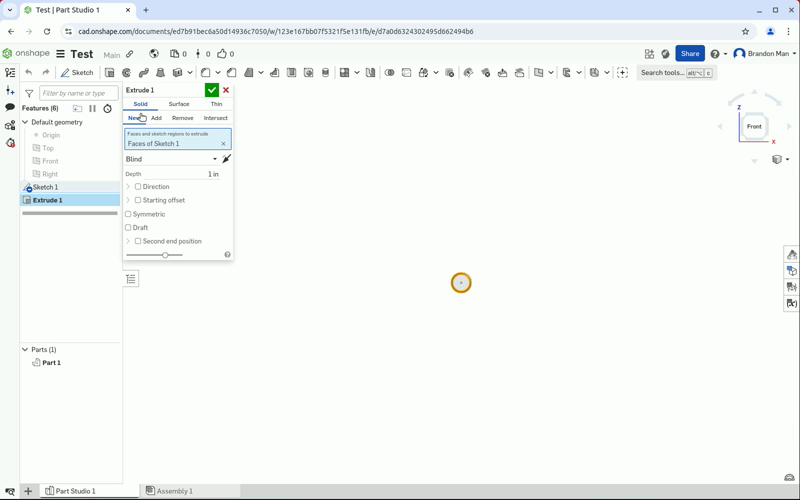
mouse_move(137, 120)
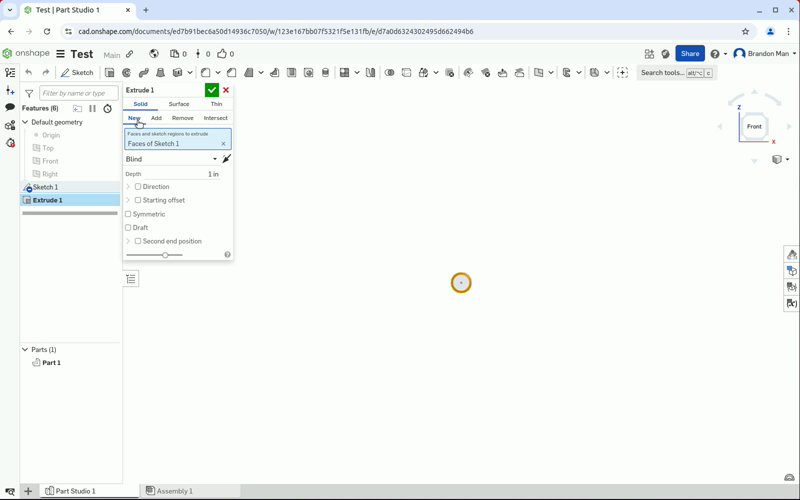
click(137, 120)
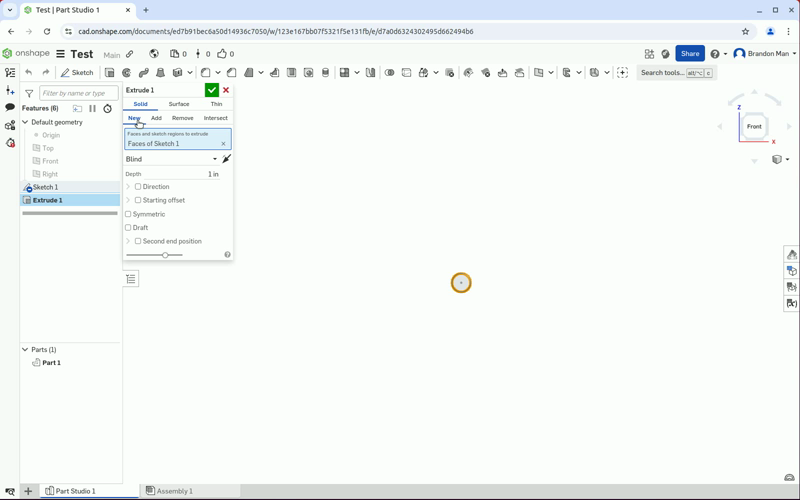
key(tab, 4)
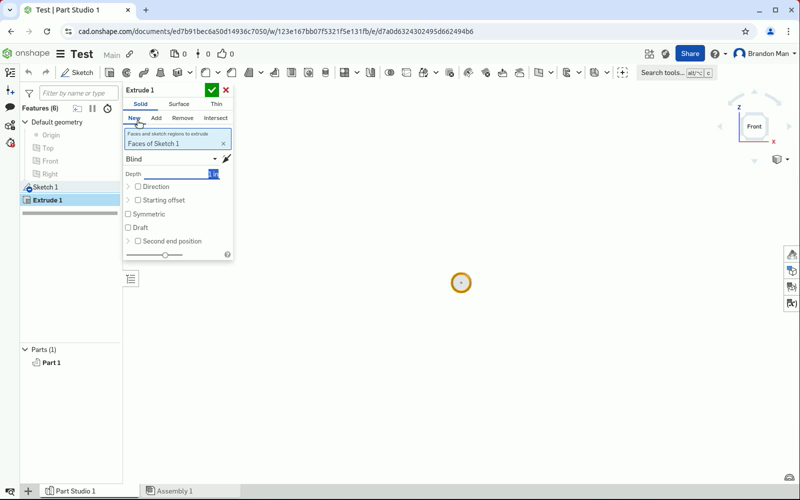
text(23.108)
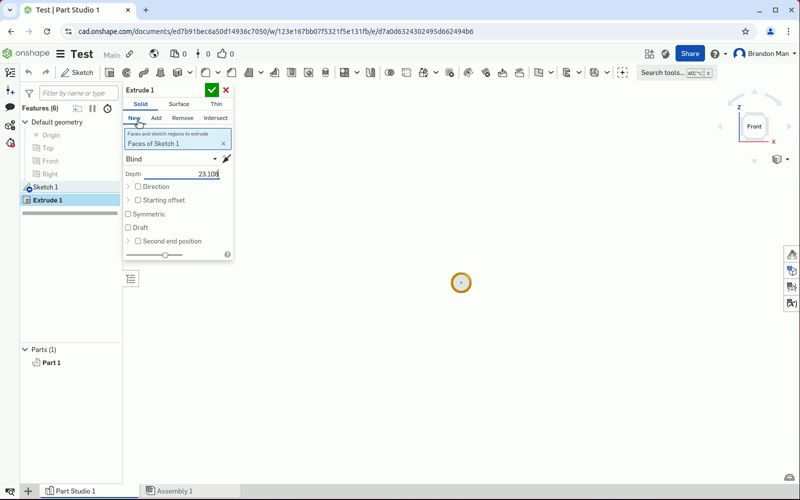
key(enter)
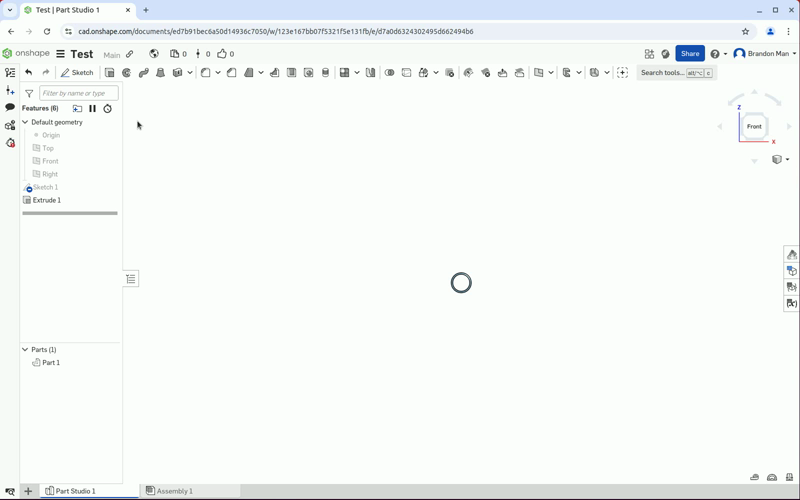
key(shift+h)
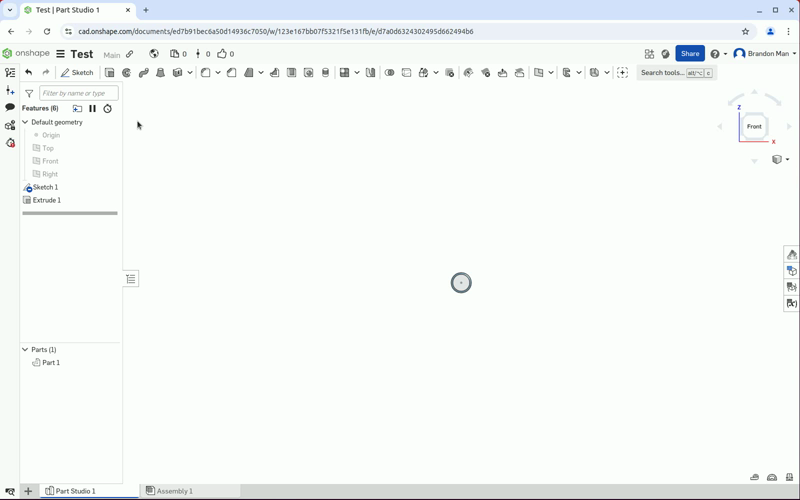
key(shift+h)
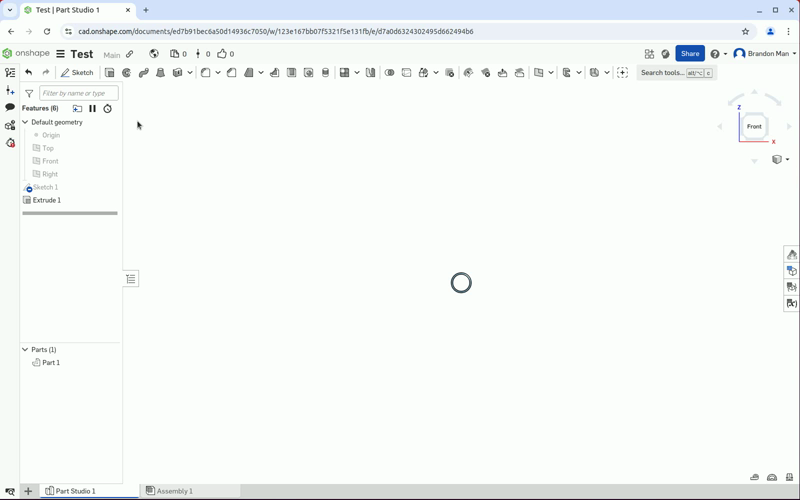
mouse_move(73, 189)
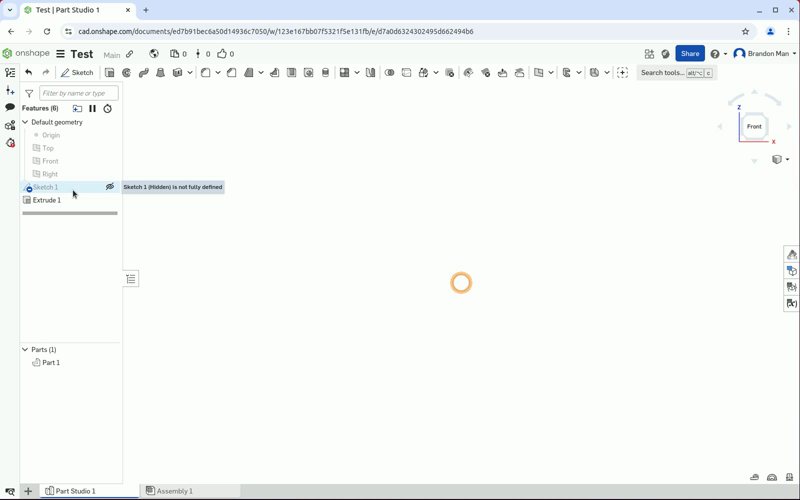
click(73, 189)
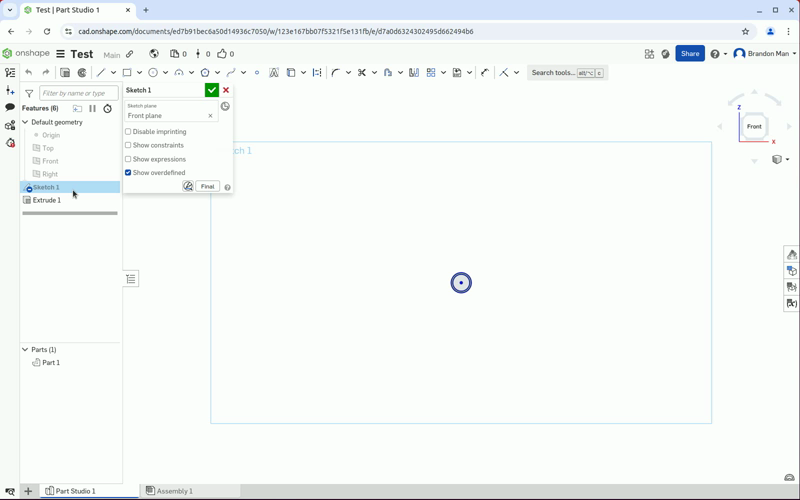
mouse_move(229, 92)
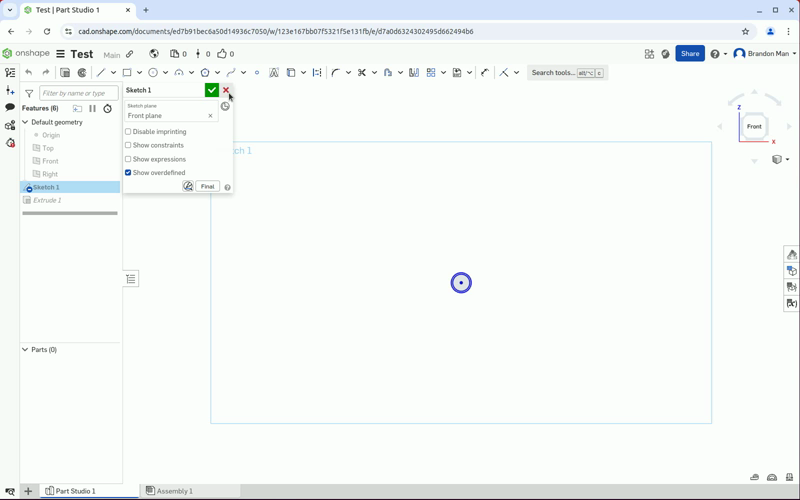
click(229, 92)
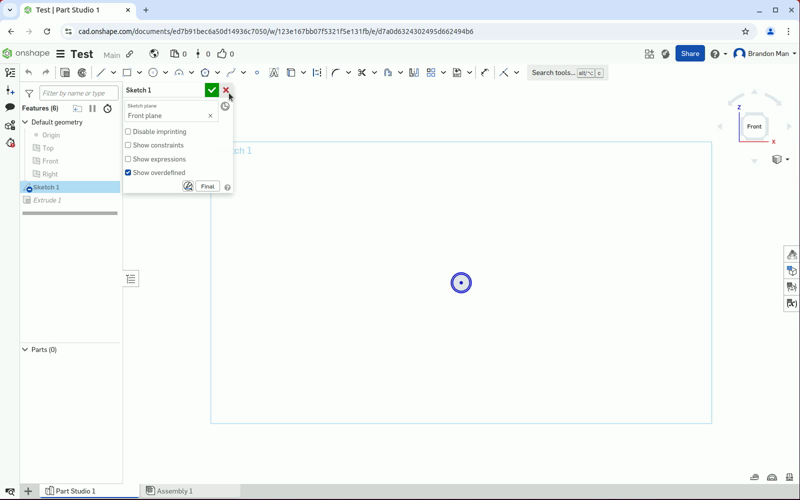
key(shift+s)
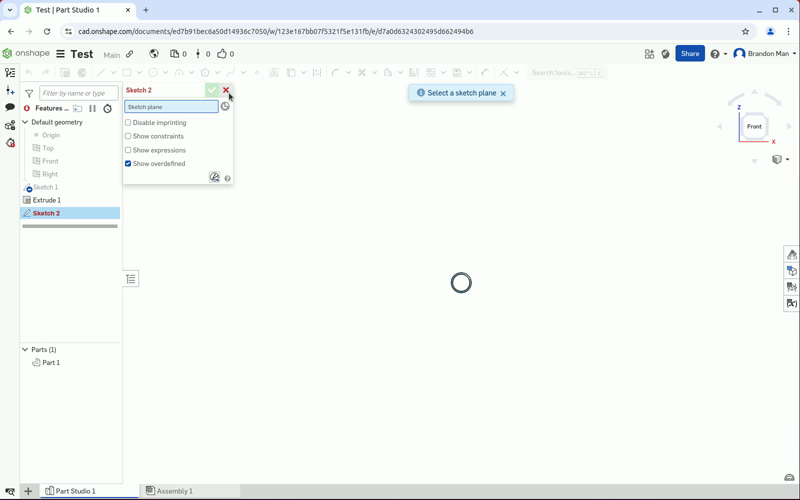
mouse_move(73, 163)
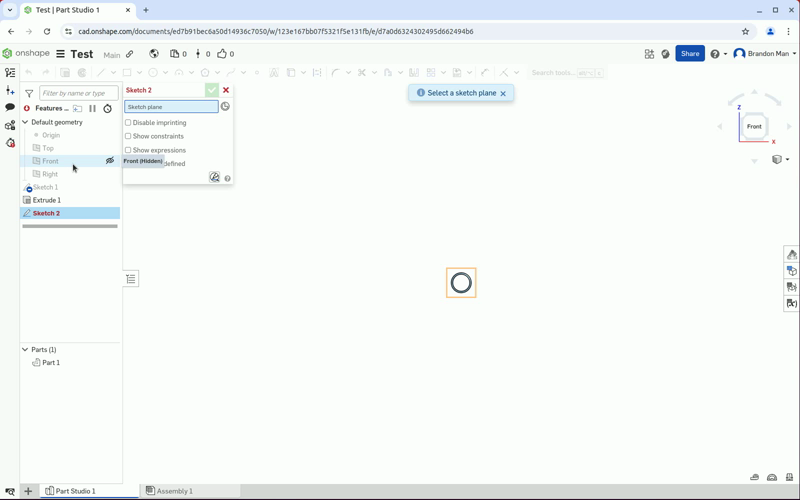
click(73, 163)
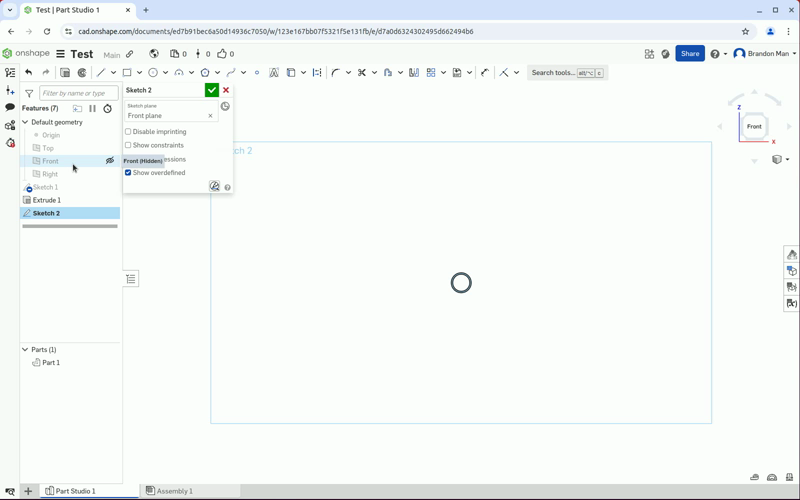
mouse_move(73, 352)
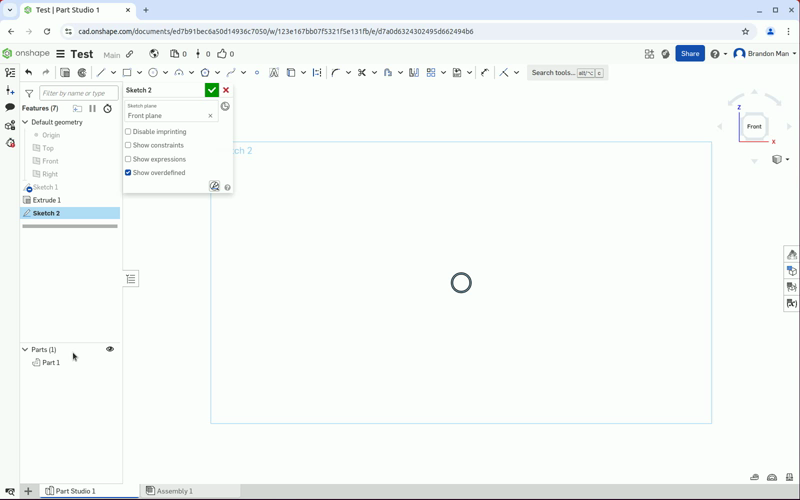
key(y)
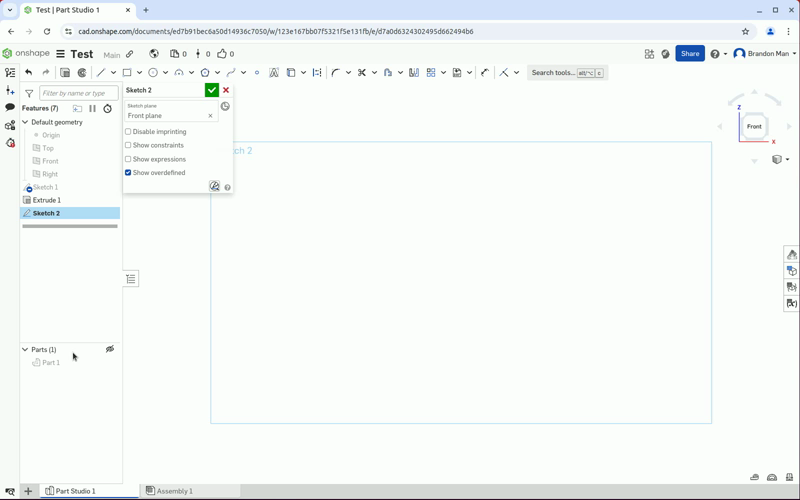
key(c)
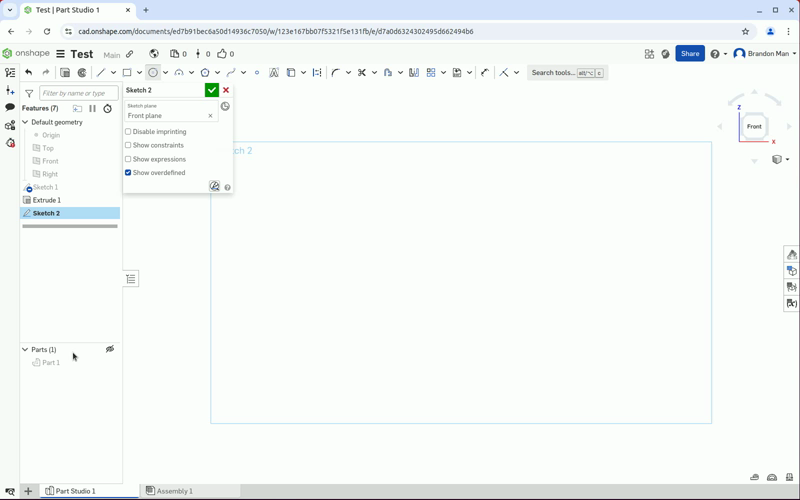
key_down(shift)
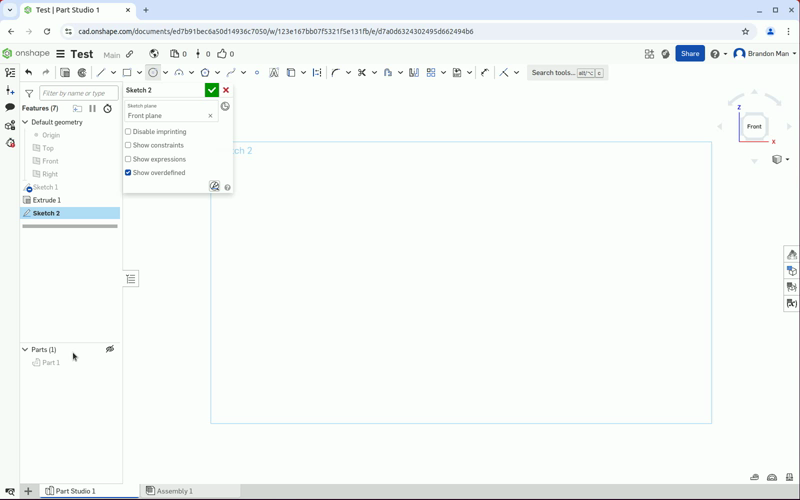
mouse_move(460, 282)
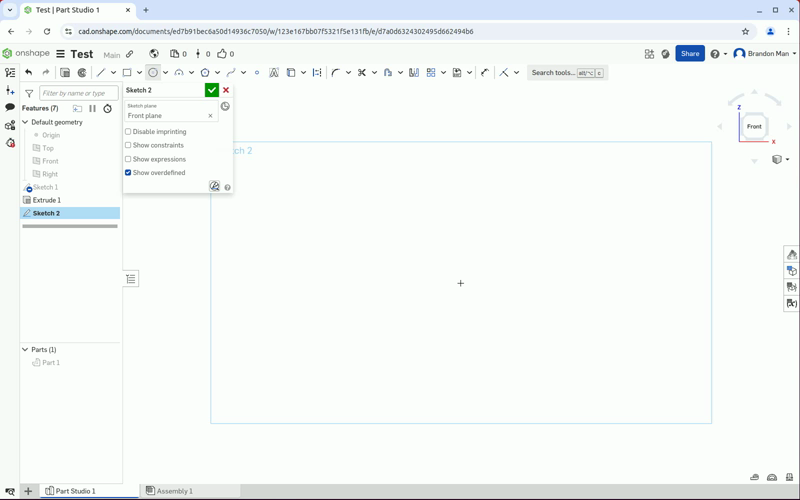
click(460, 282)
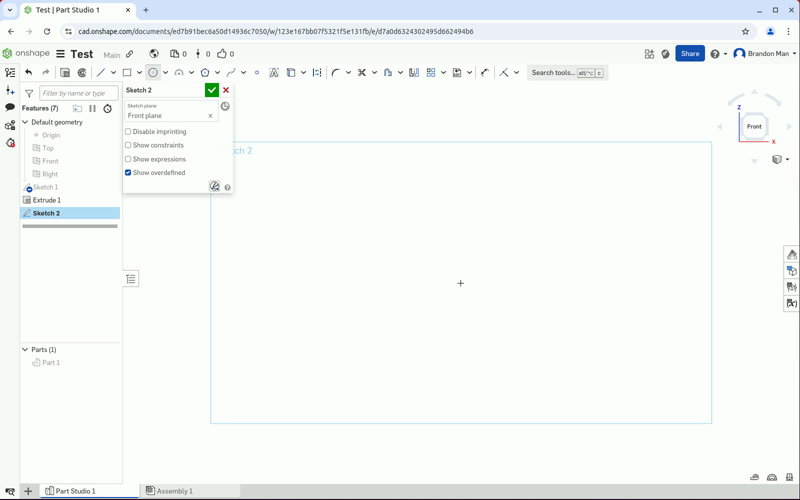
key_up(shift)
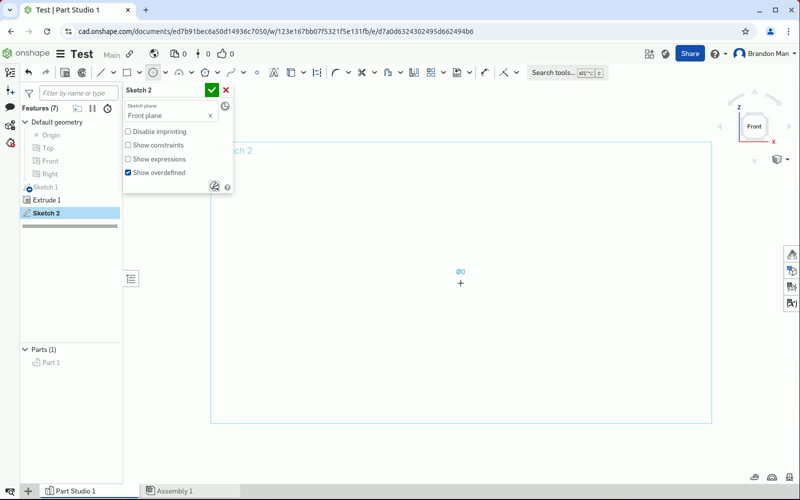
mouse_move(470, 282)
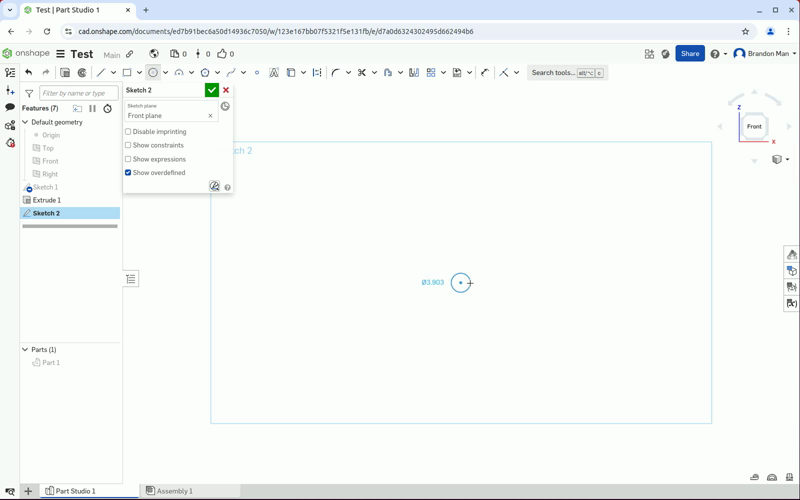
click(470, 282)
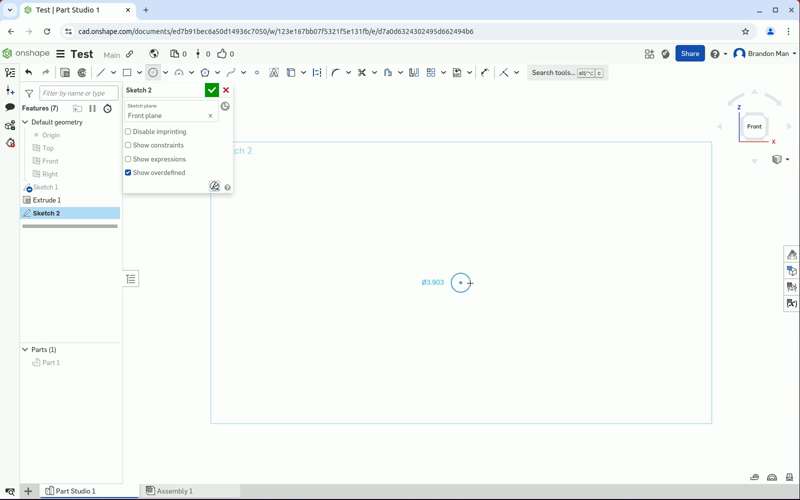
key(esc)
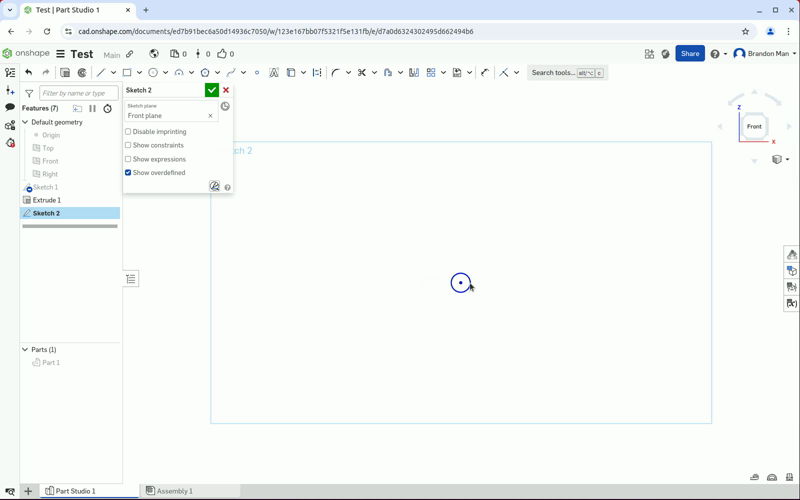
mouse_move(466, 278)
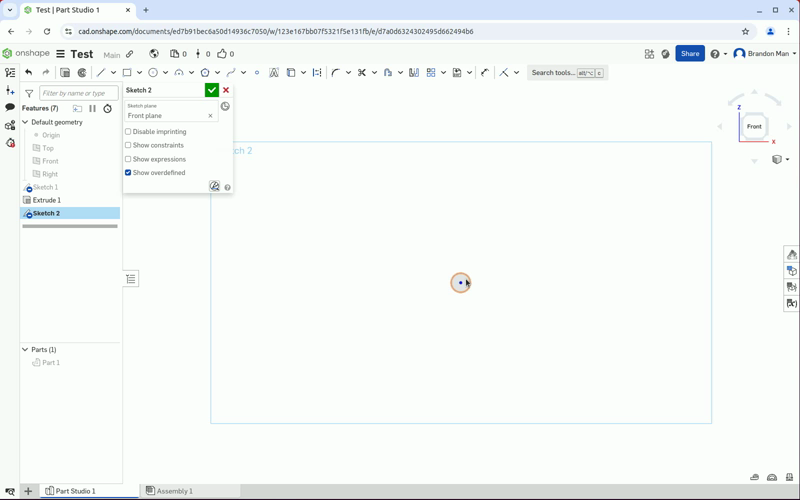
scroll(6)
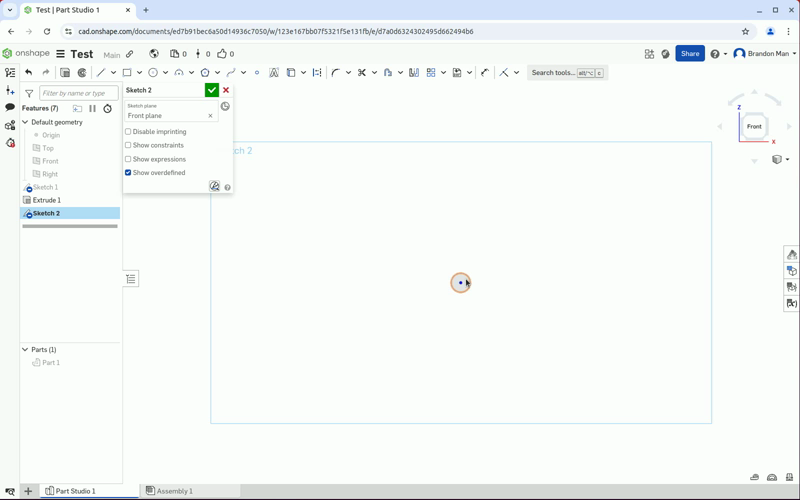
scroll(6)
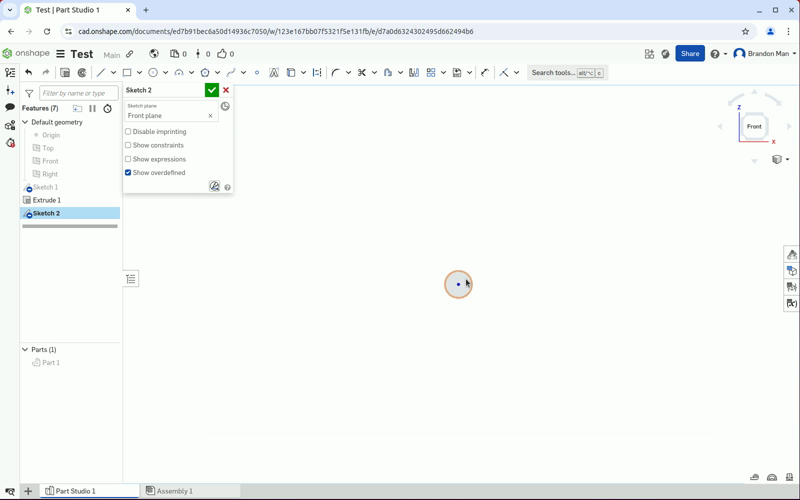
scroll(6)
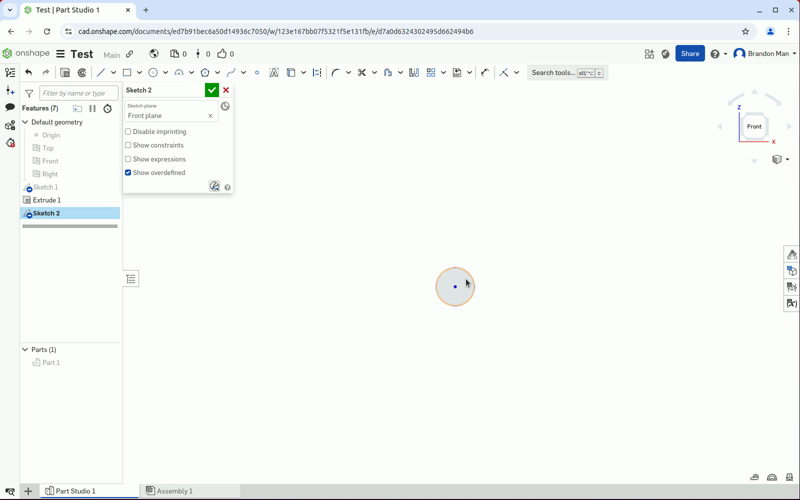
scroll(6)
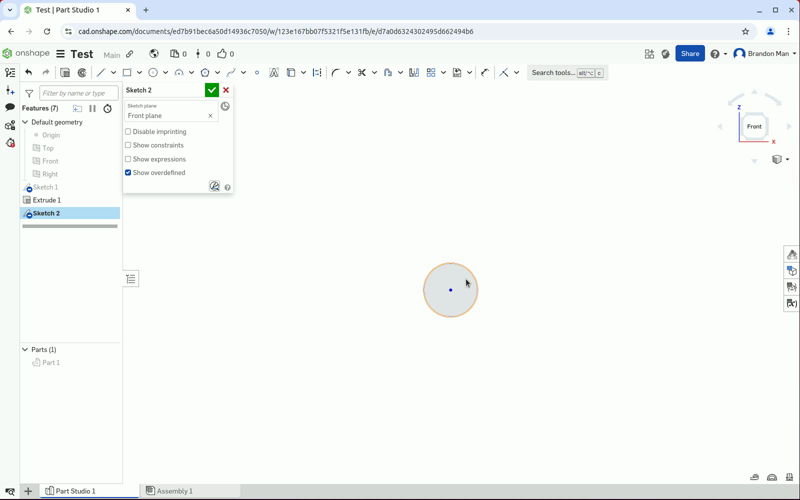
scroll(6)
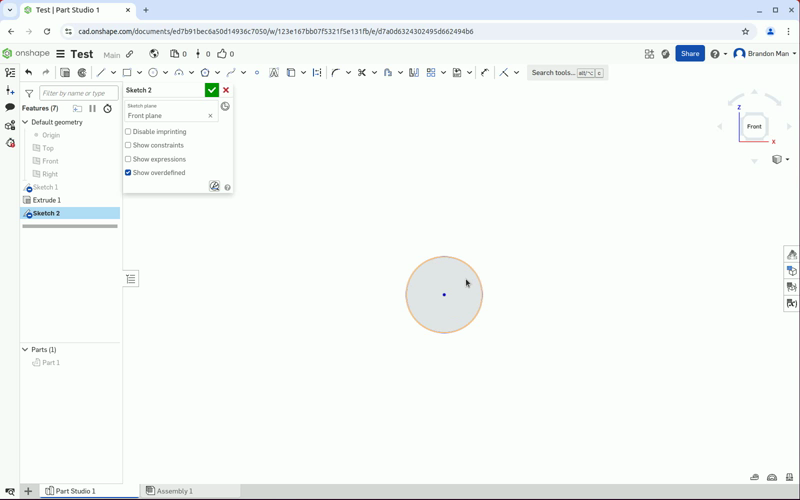
scroll(6)
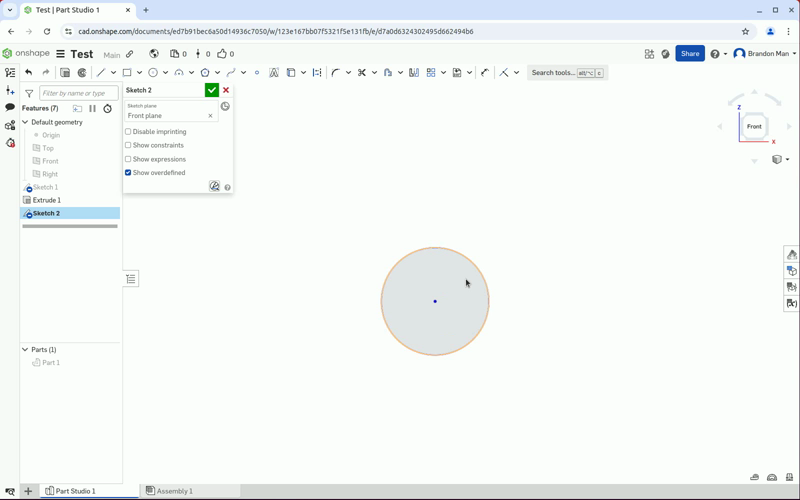
scroll(6)
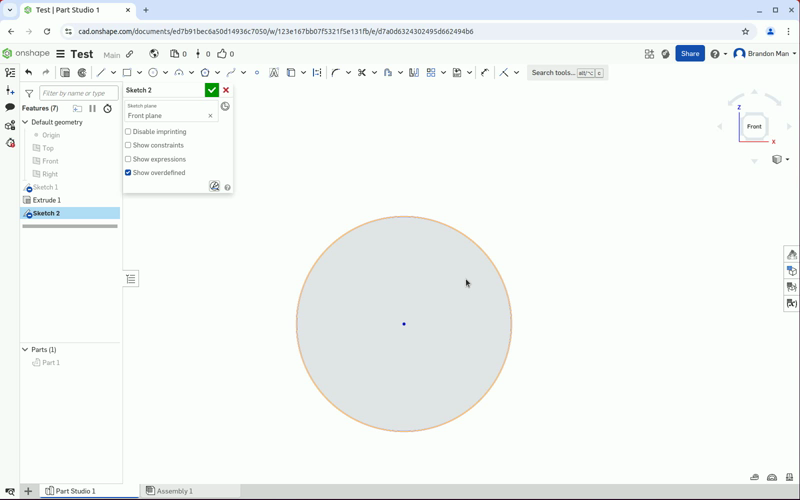
click(466, 278)
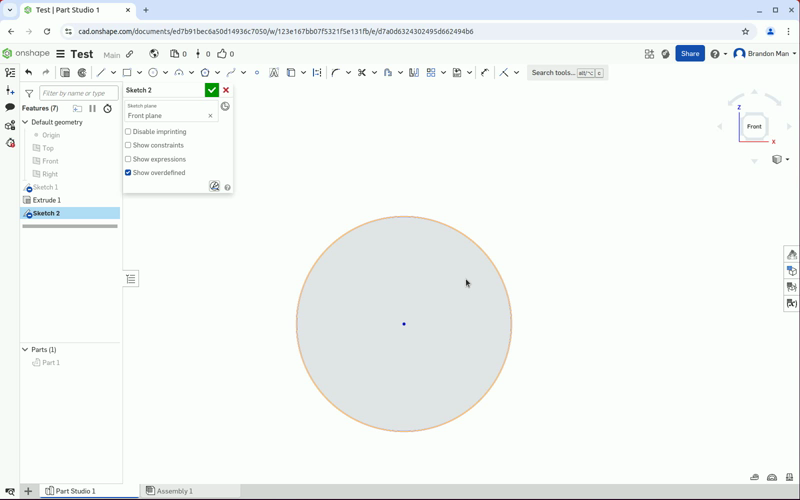
scroll(-6)
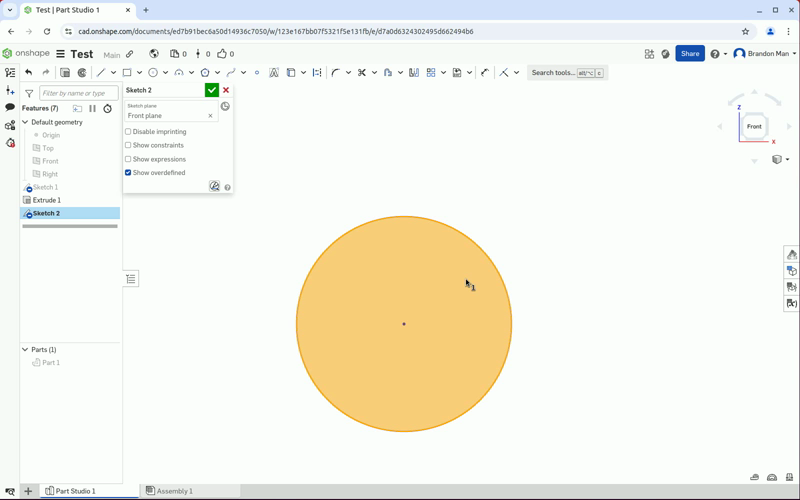
scroll(-6)
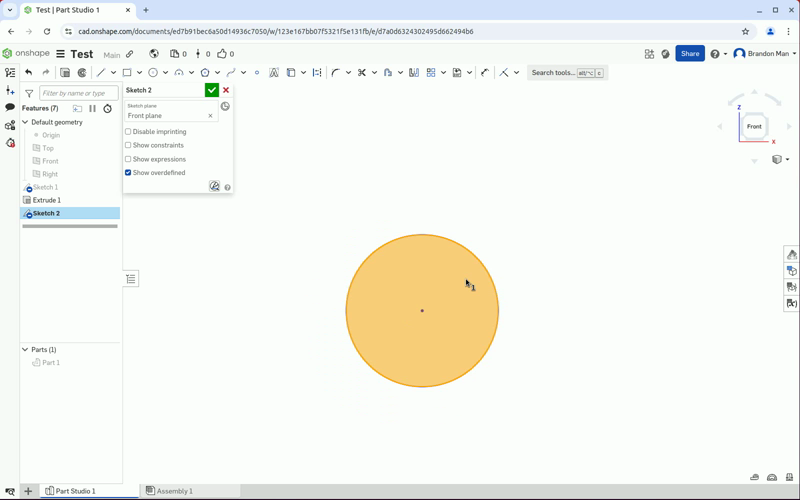
scroll(-6)
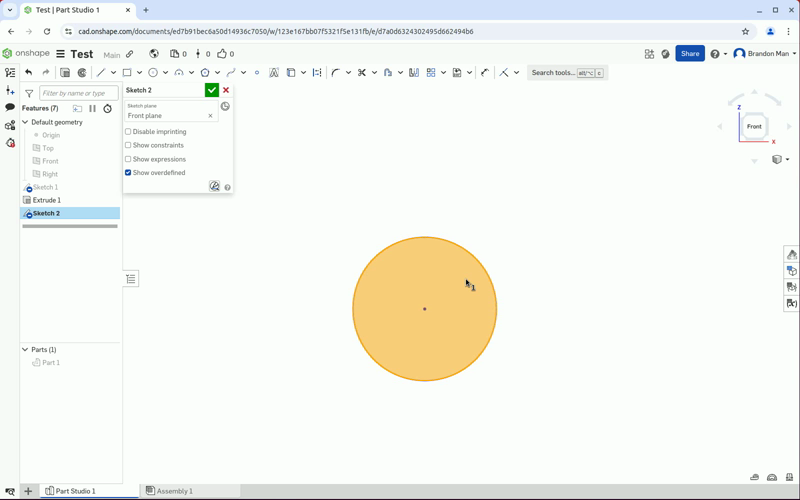
scroll(-6)
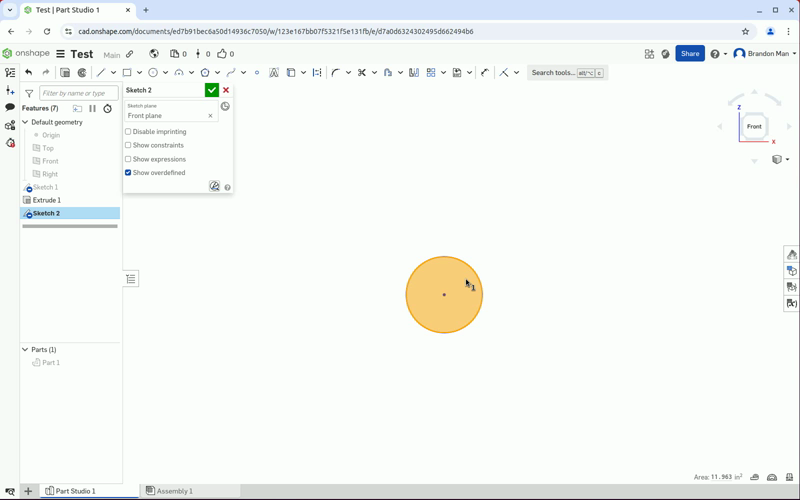
scroll(-6)
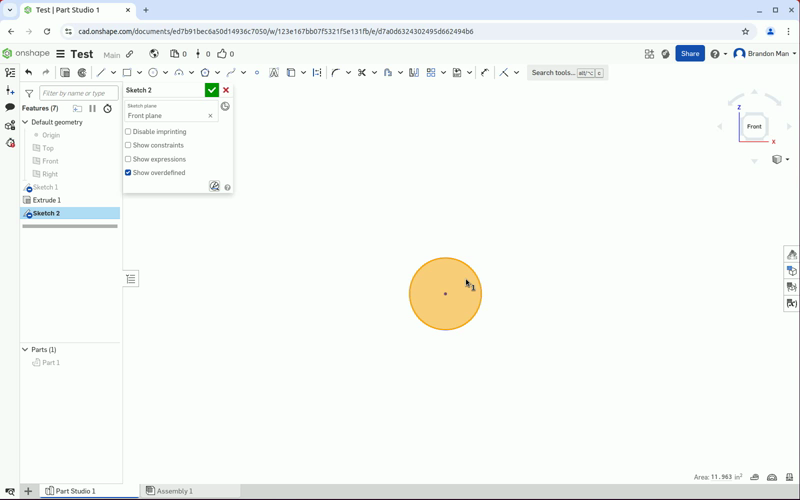
scroll(-6)
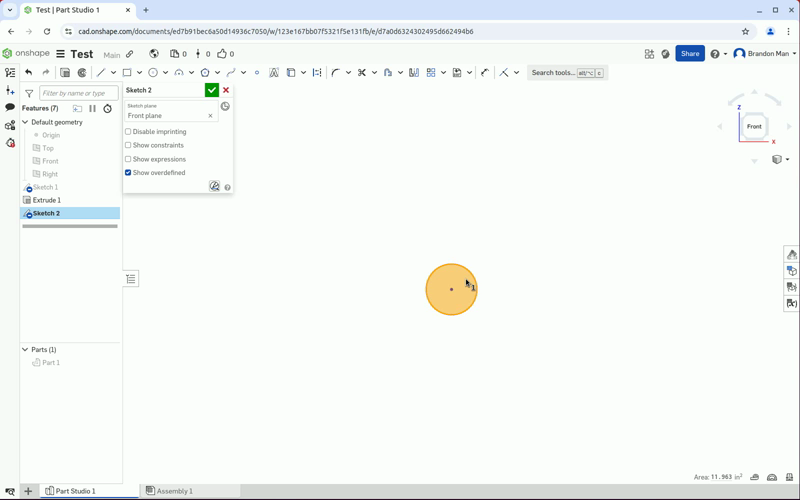
scroll(-6)
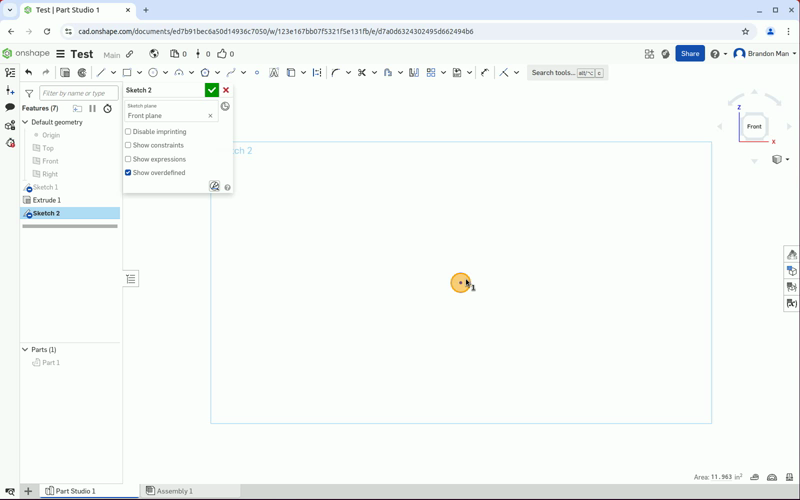
mouse_move(73, 352)
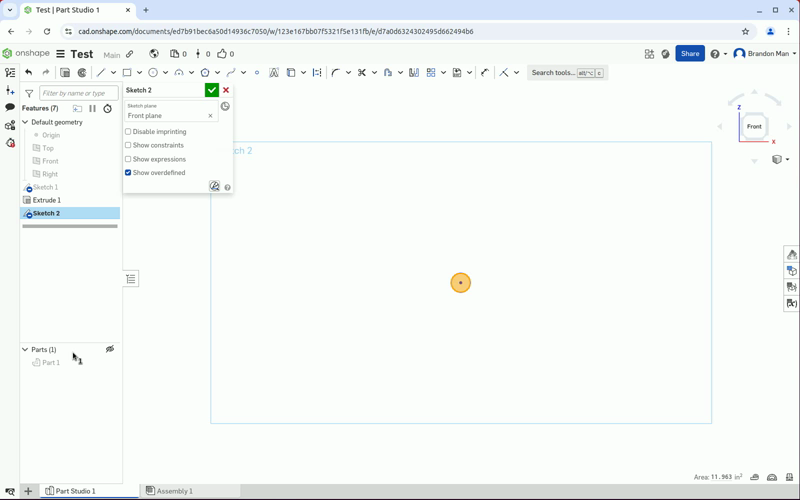
key(shift+y)
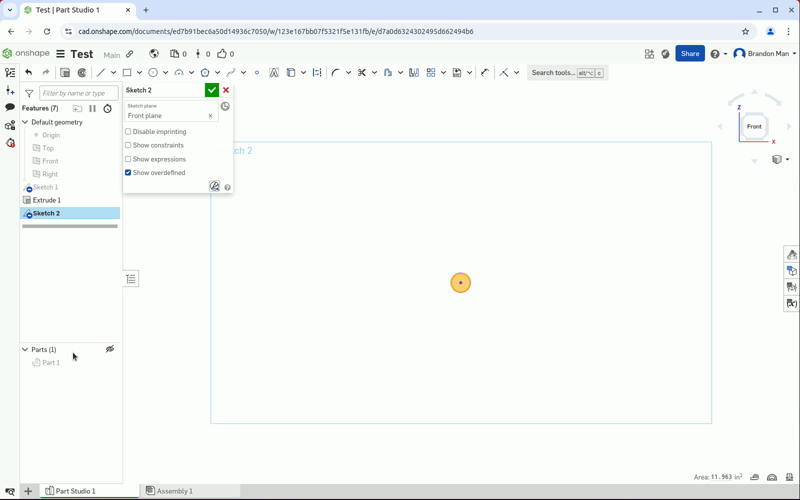
key(shift+e)
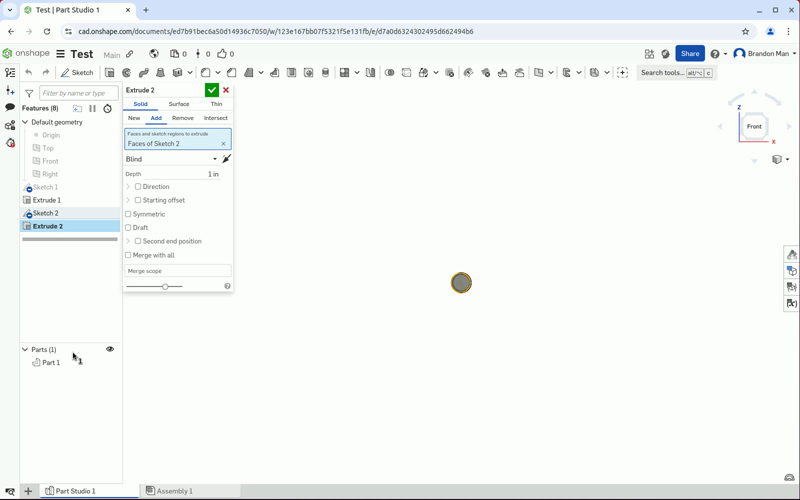
mouse_move(143, 106)
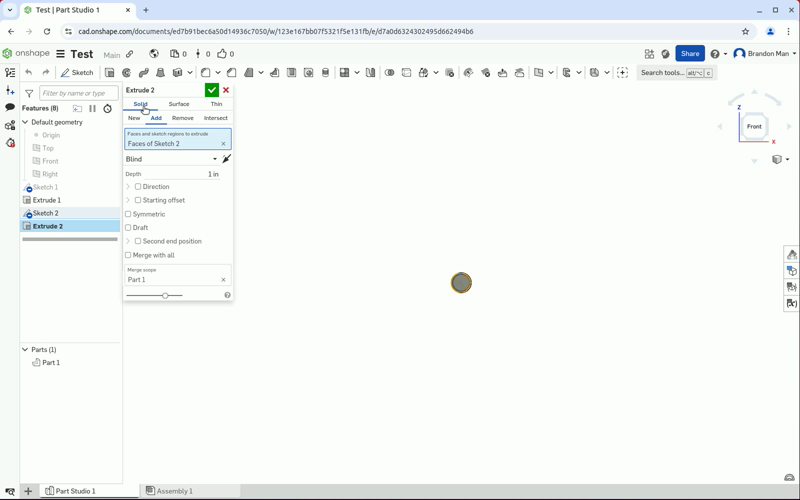
click(143, 106)
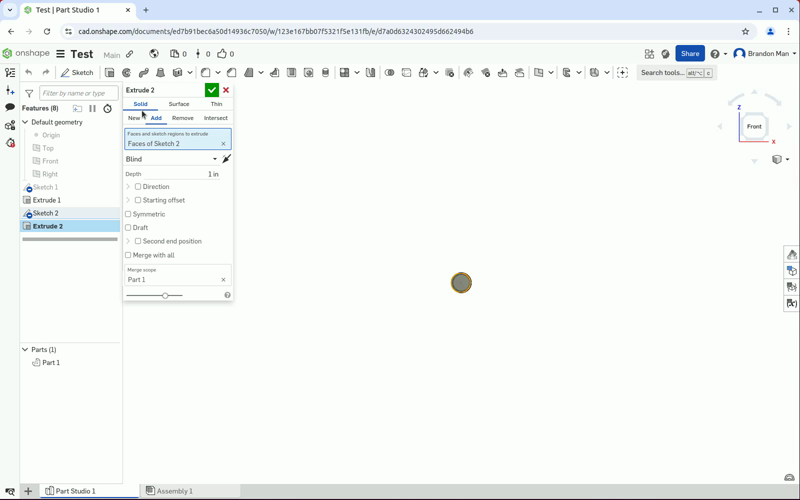
mouse_move(137, 120)
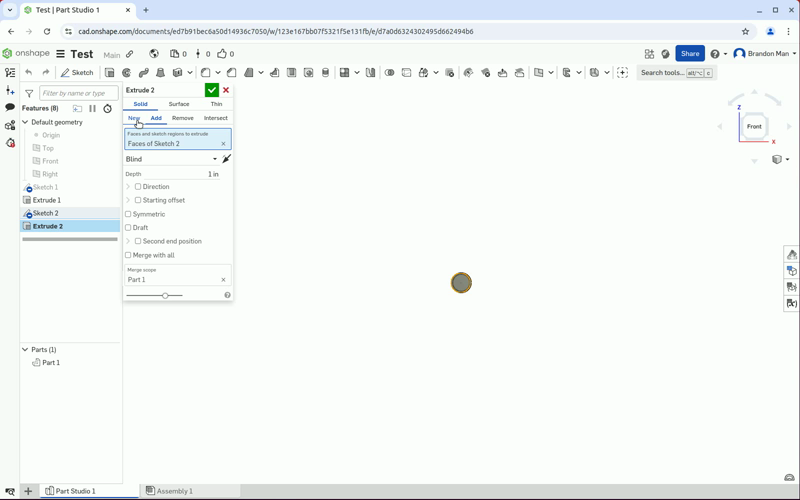
click(137, 120)
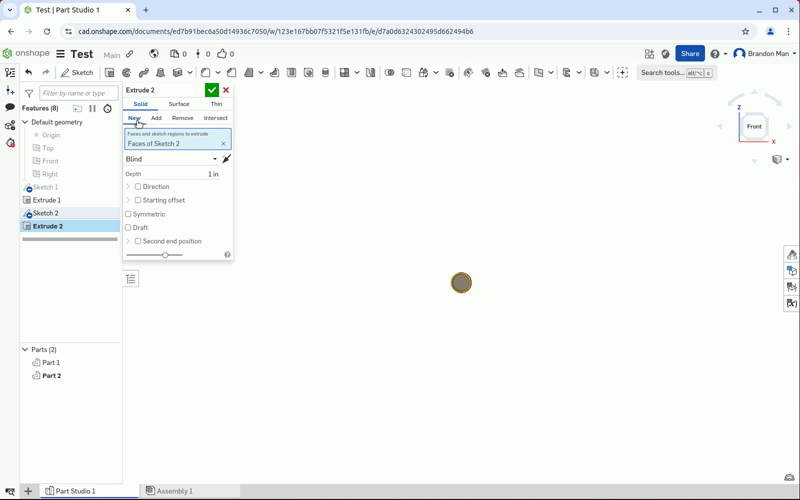
key(tab, 4)
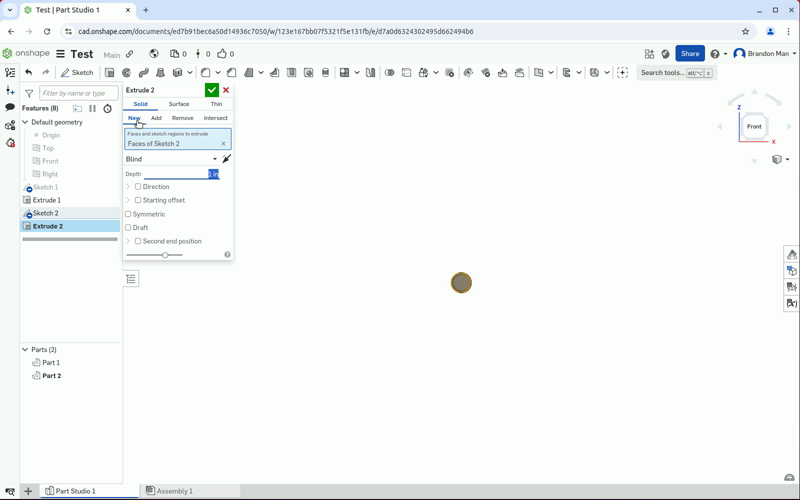
text(-0.481)
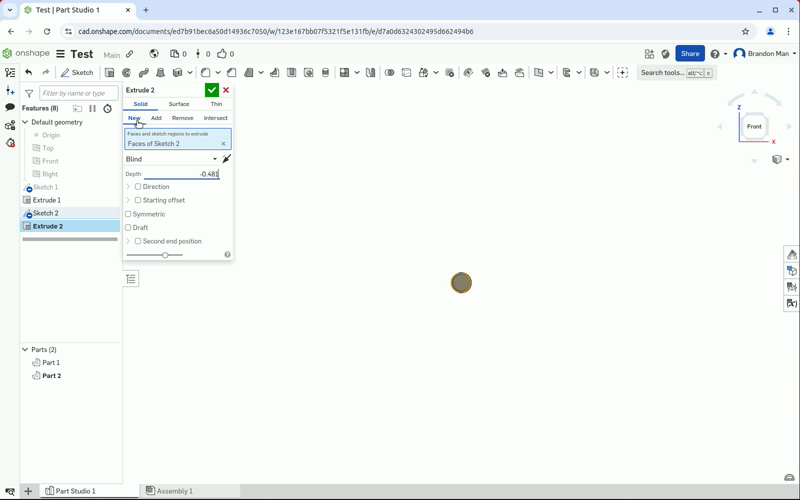
key(enter)
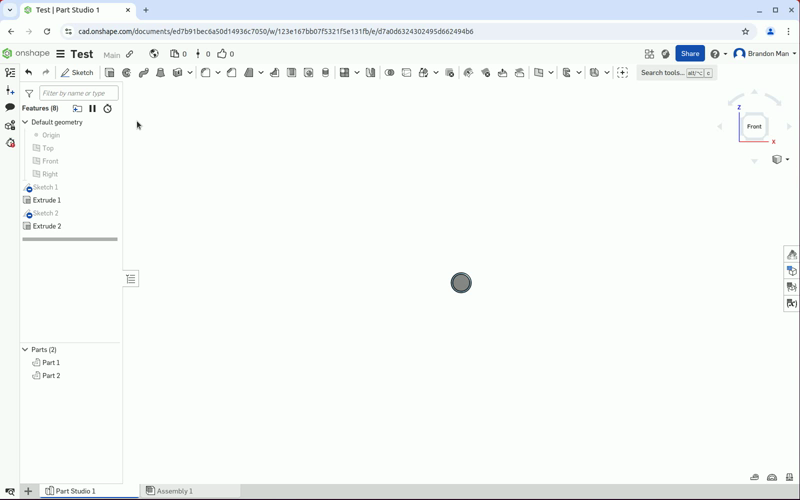
key(shift+h)
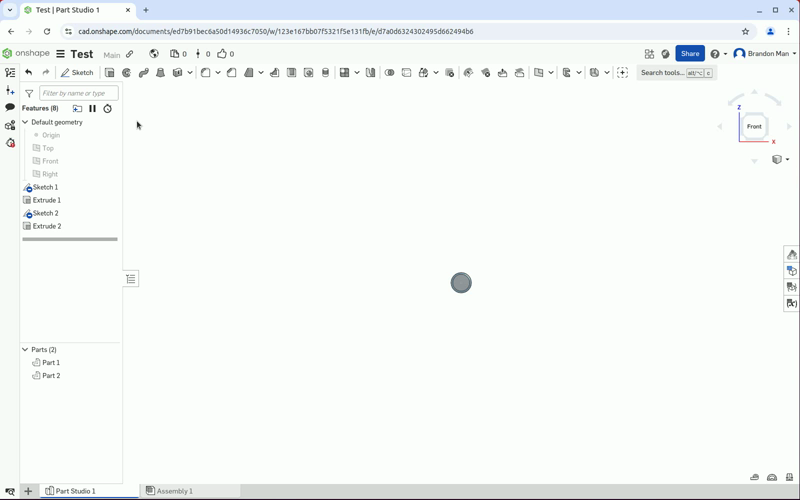
key(shift+h)
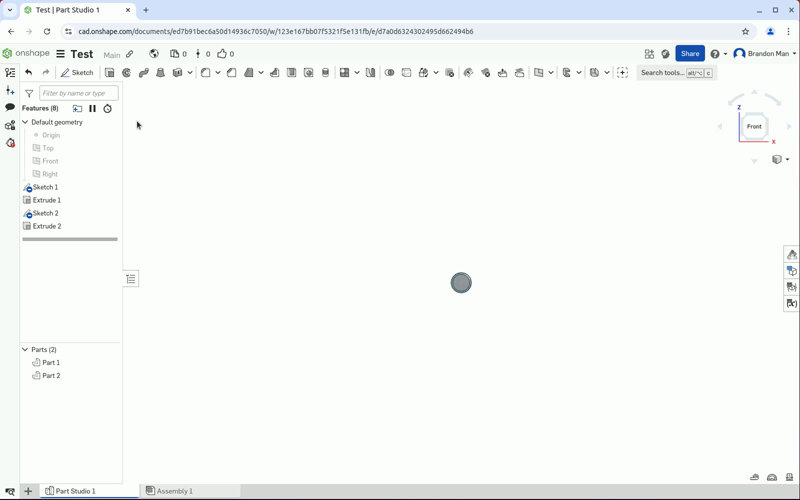
key(shift+7)
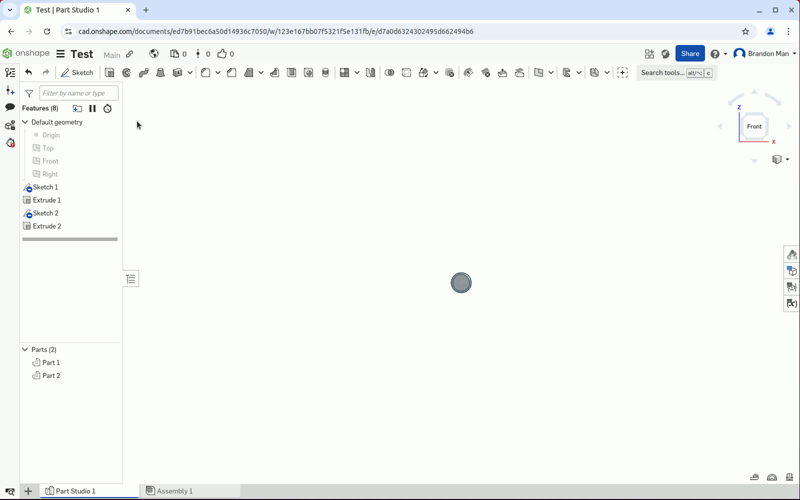
key(left, 2)
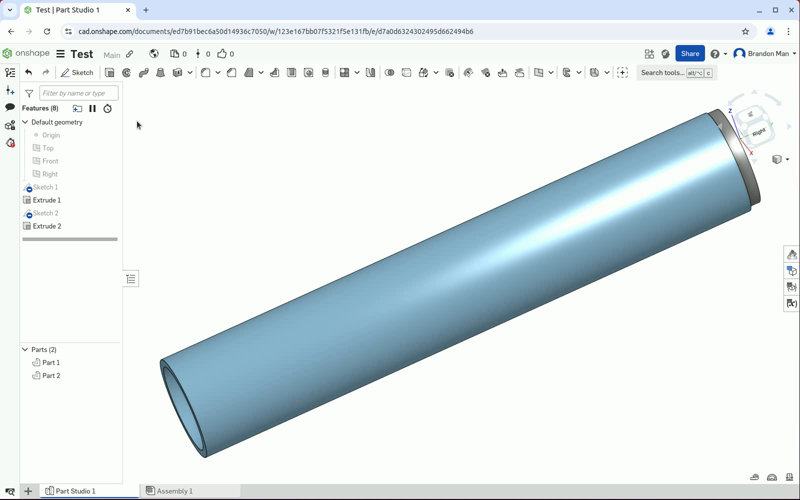
key(down, 2)
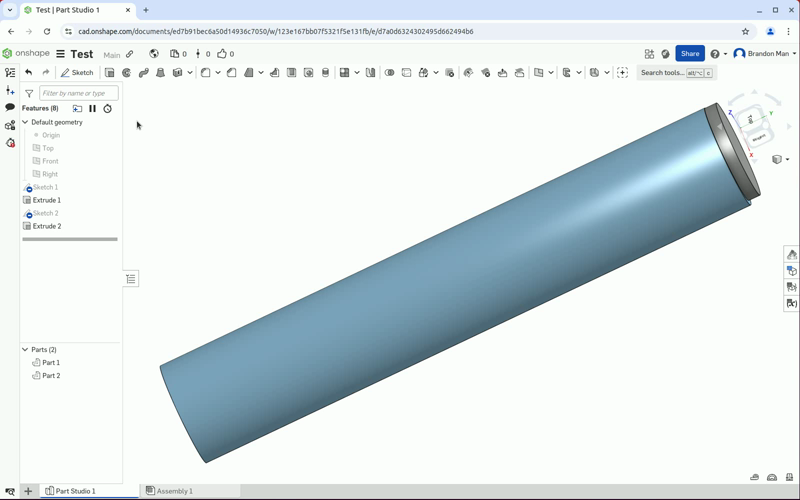
key(up, 2)
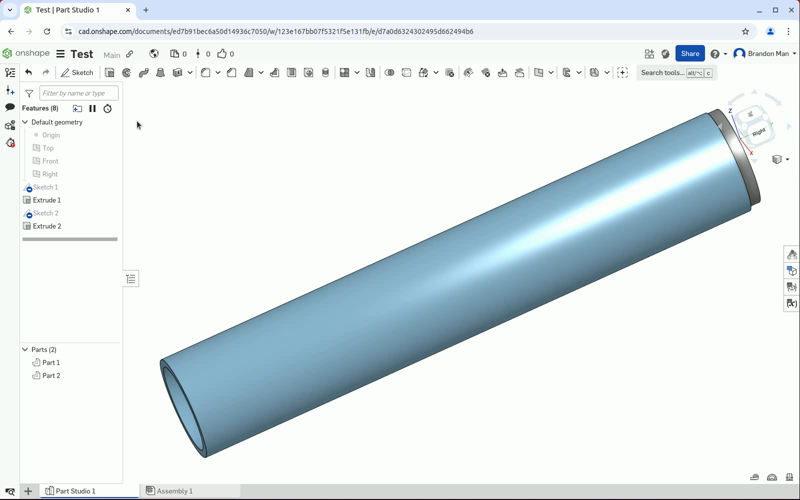
key(right, 2)
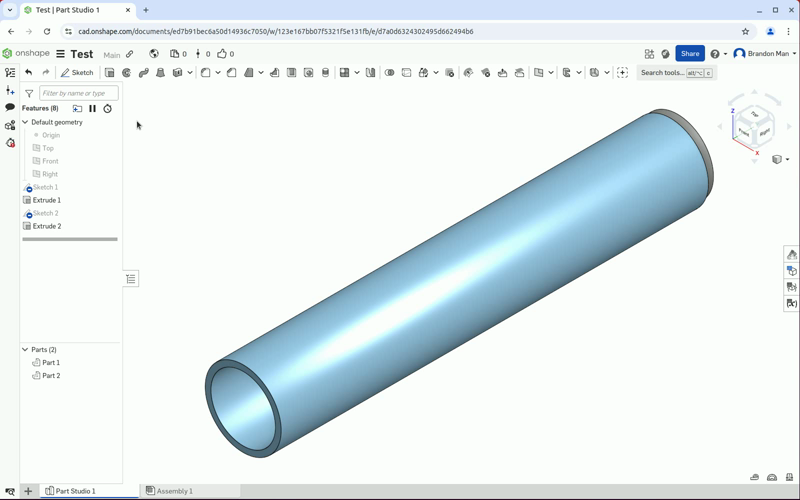
mouse_move(73, 189)
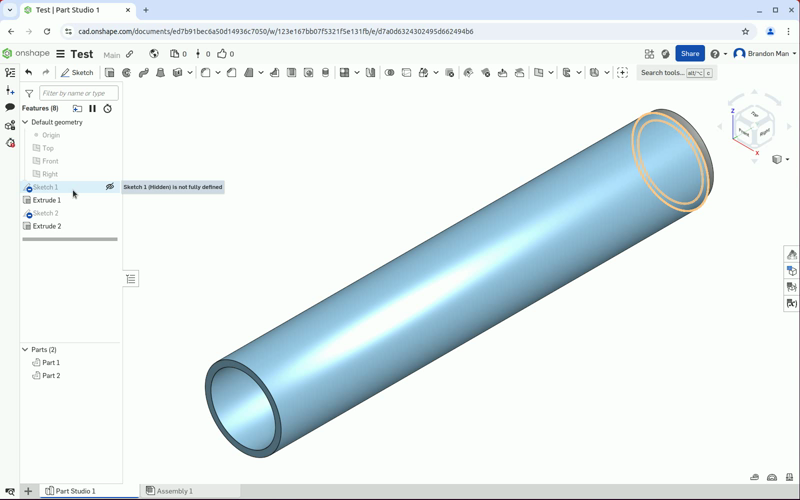
click(73, 189)